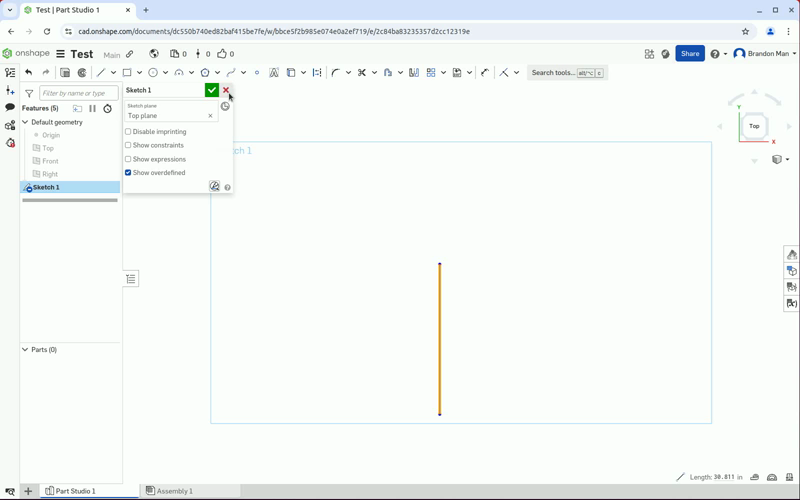
key(shift+h)
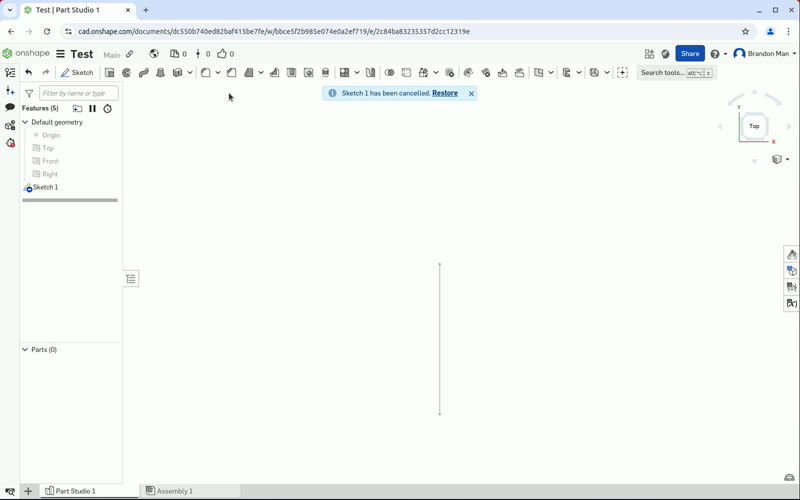
key(shift+s)
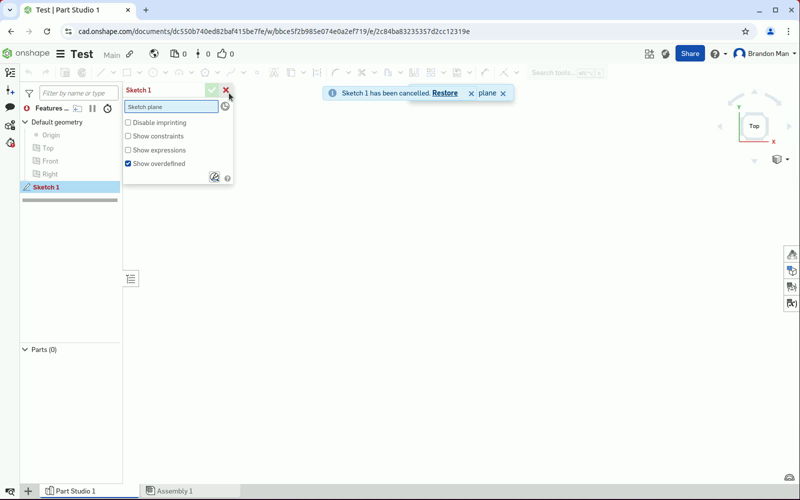
mouse_move(73, 150)
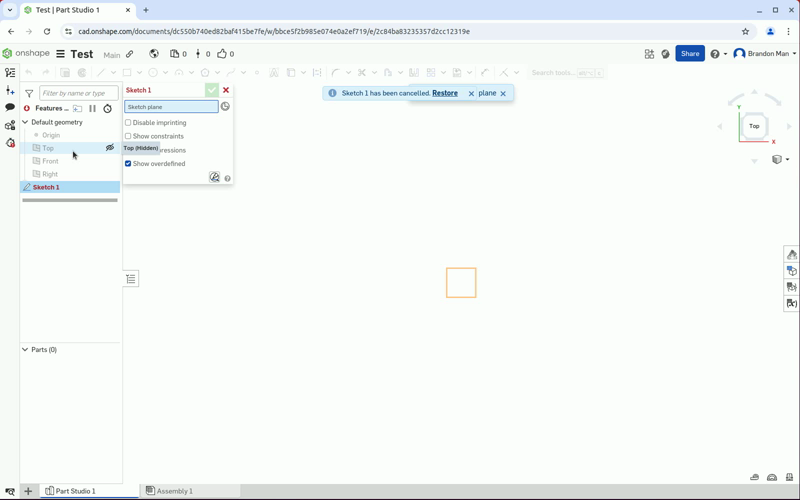
click(73, 150)
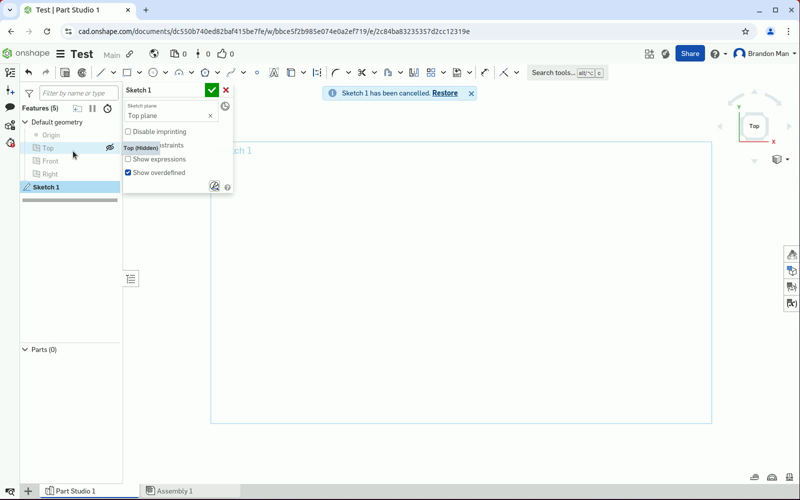
mouse_move(73, 352)
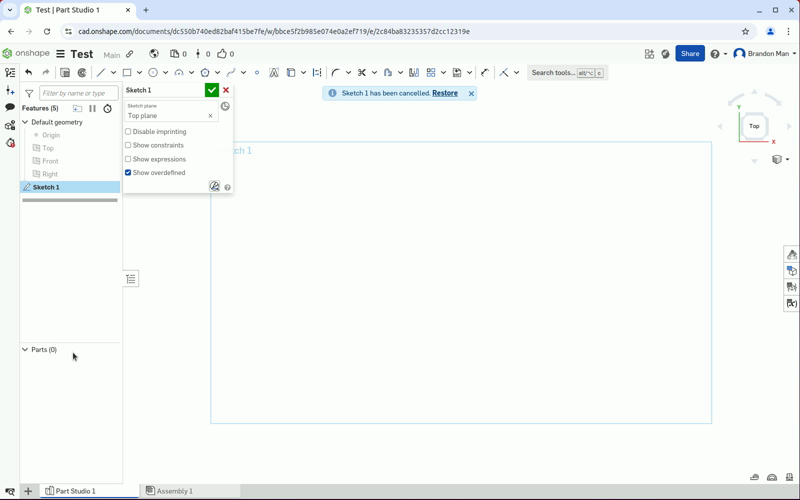
key(y)
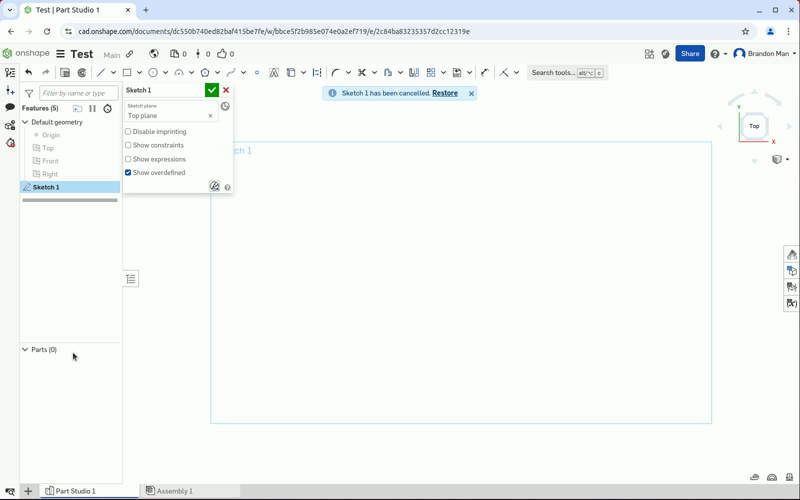
key(l)
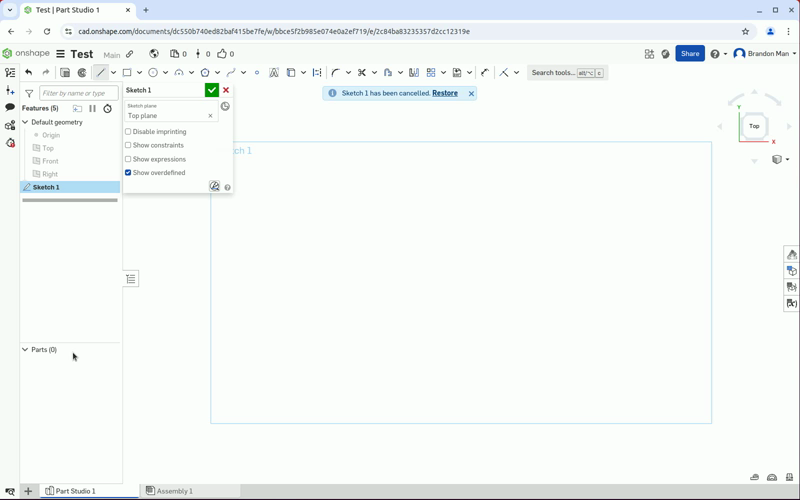
key_down(shift)
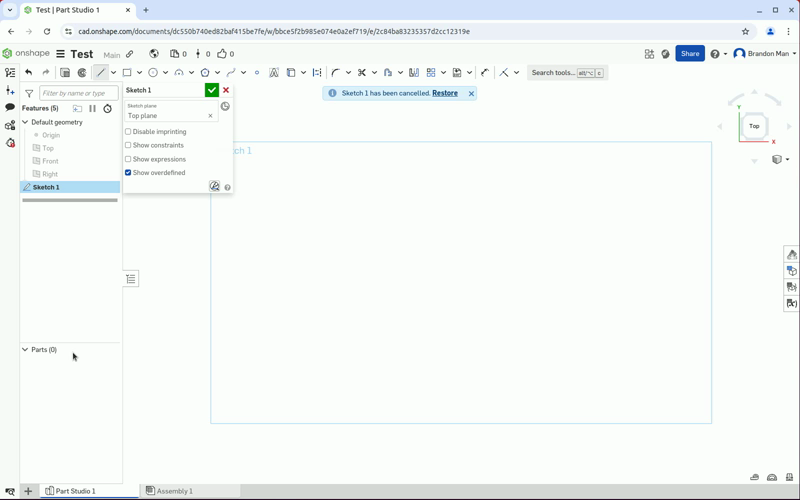
mouse_move(351, 346)
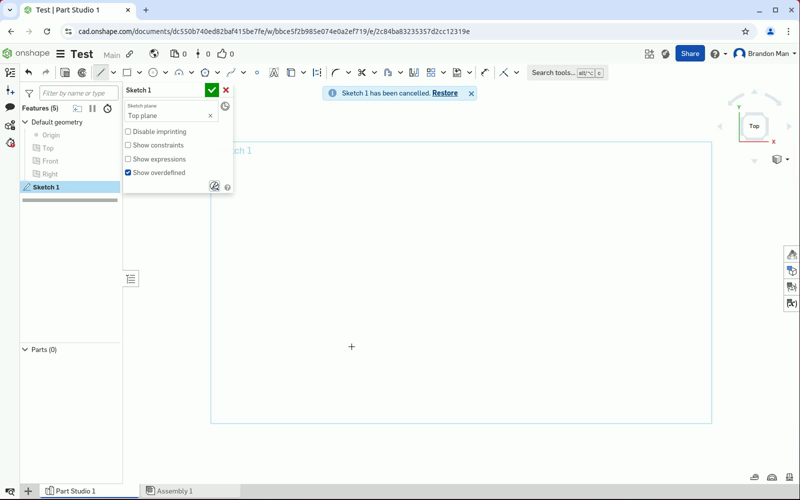
click(351, 346)
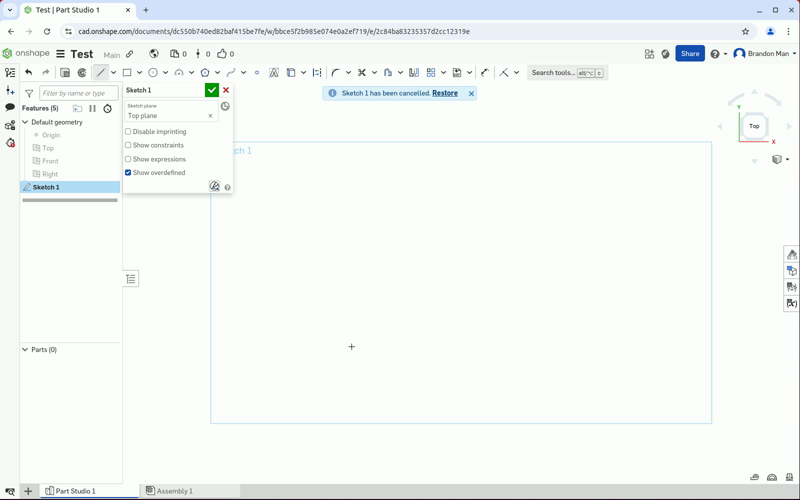
key_up(shift)
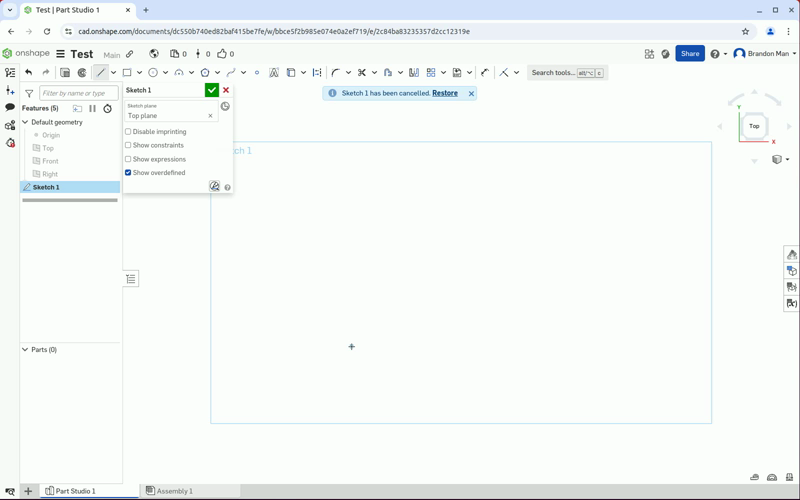
key_down(shift)
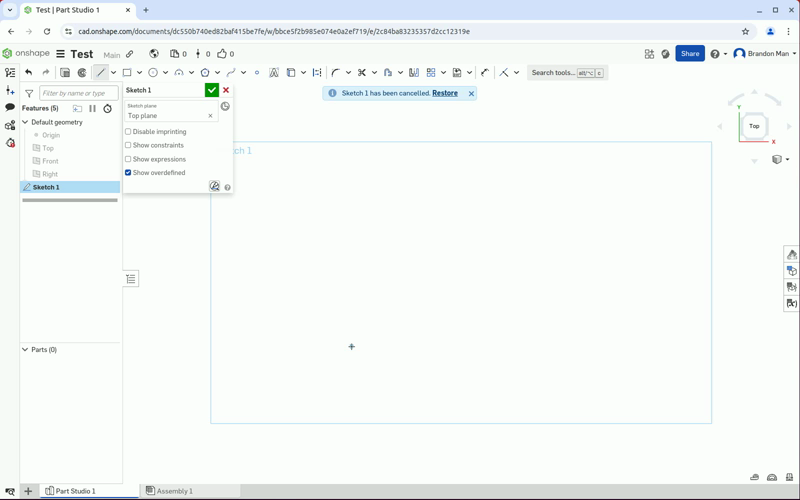
mouse_move(572, 346)
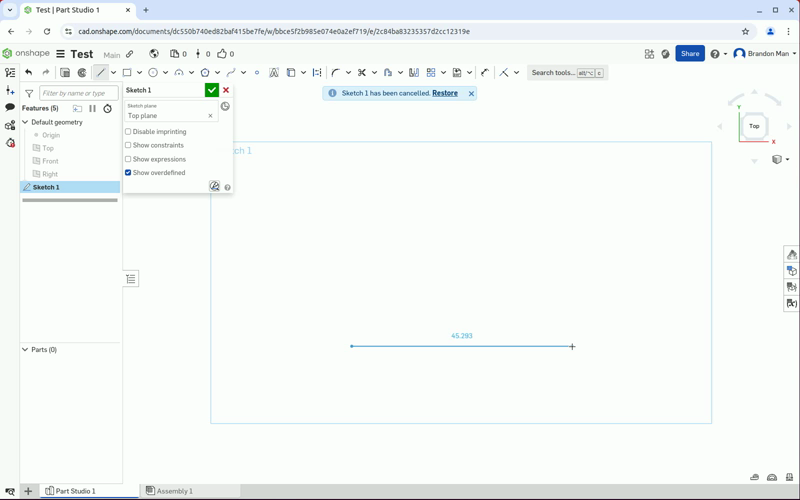
click(572, 346)
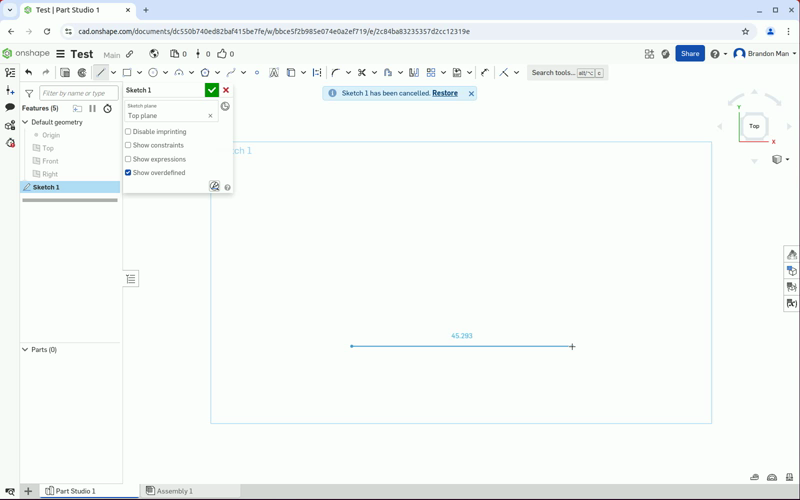
key_up(shift)
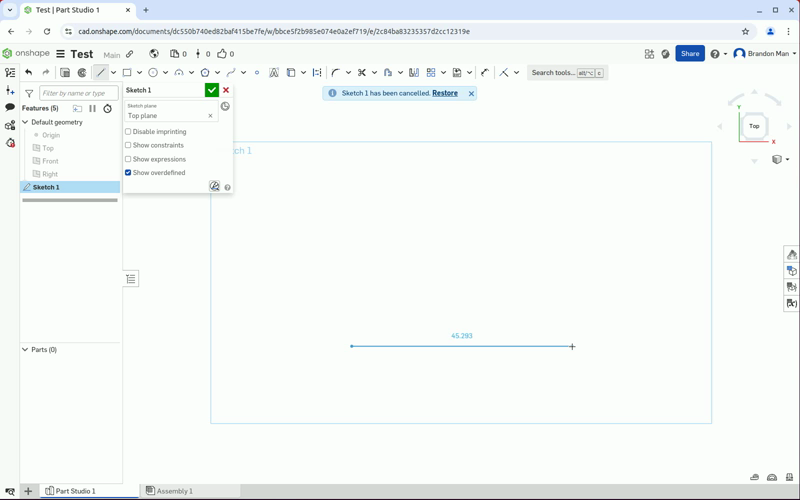
key_down(shift)
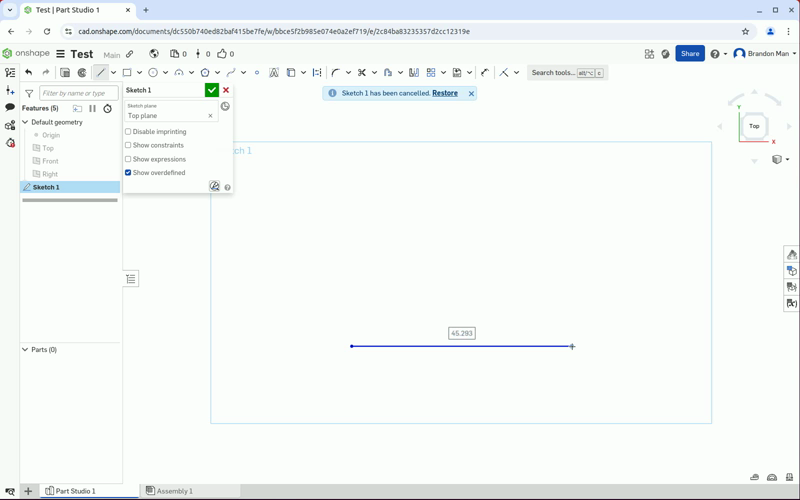
mouse_move(589, 346)
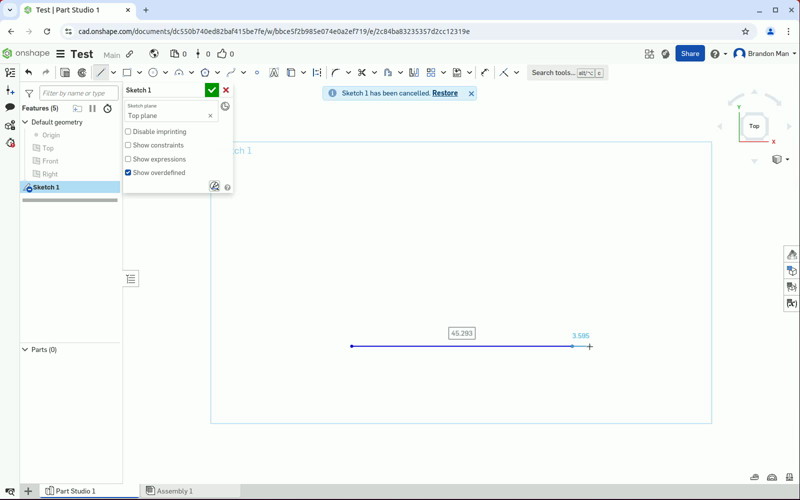
mouse_move(572, 302)
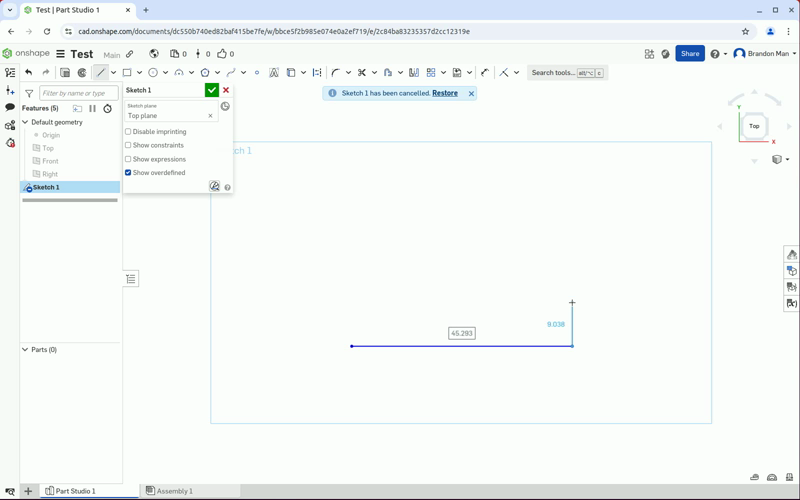
click(572, 302)
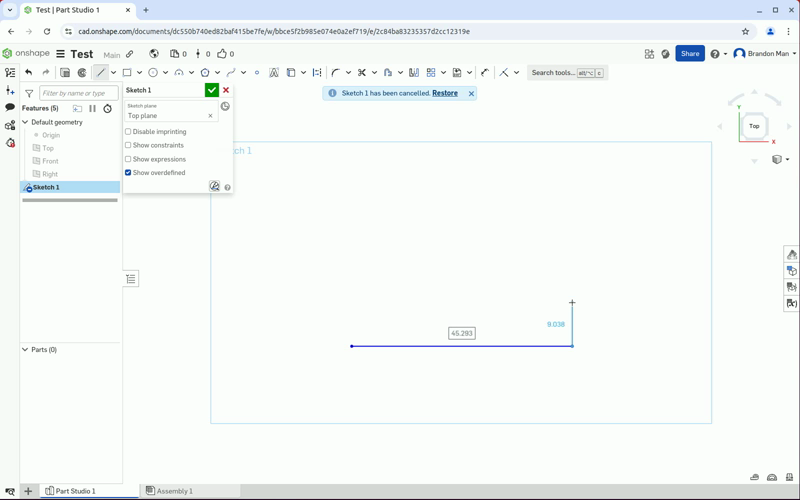
key_up(shift)
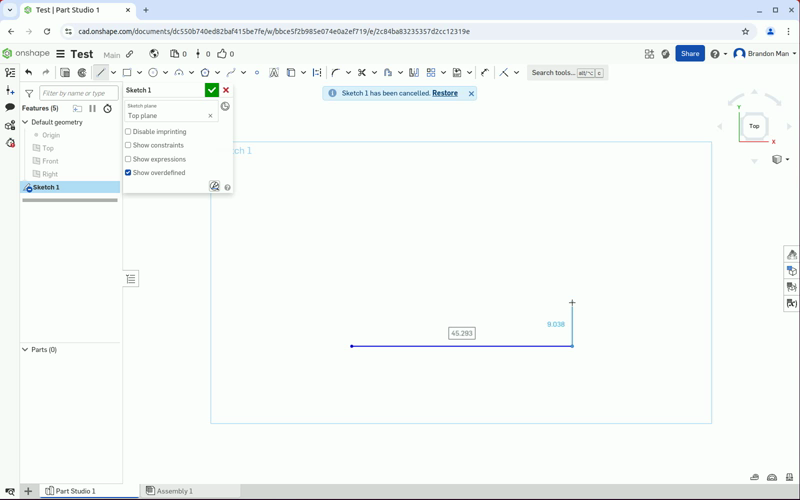
key_down(shift)
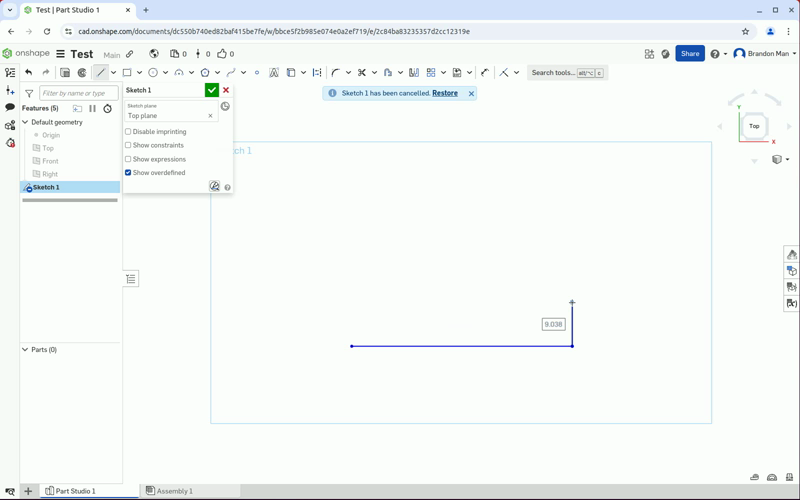
mouse_move(351, 302)
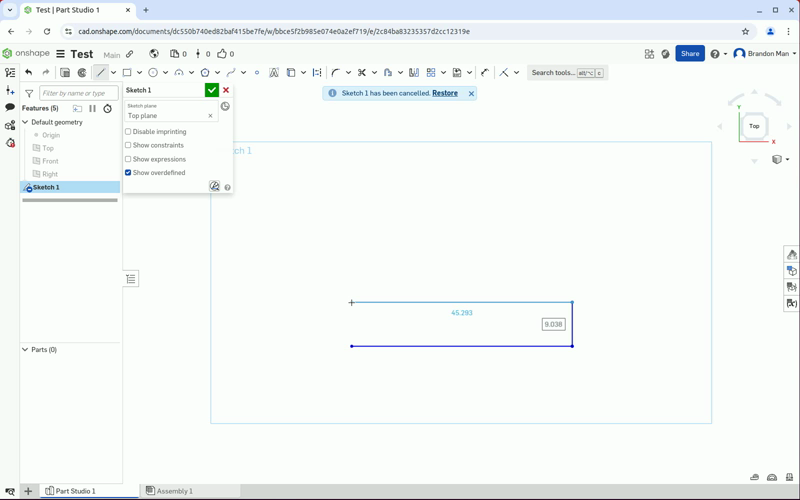
click(351, 302)
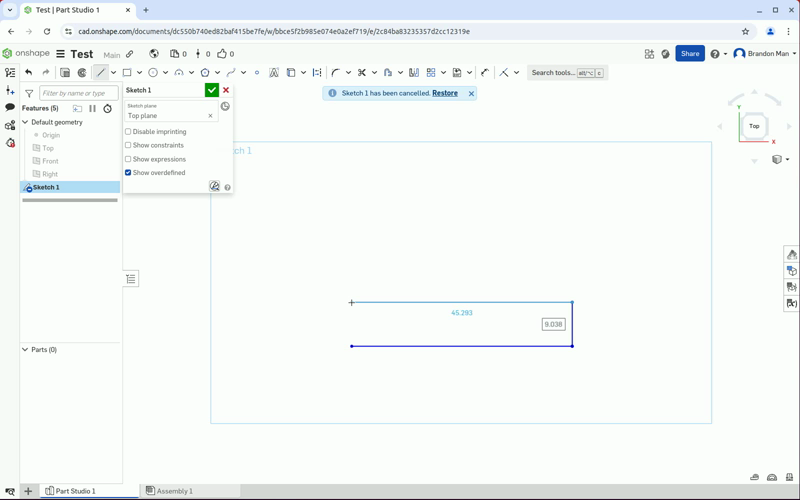
key_up(shift)
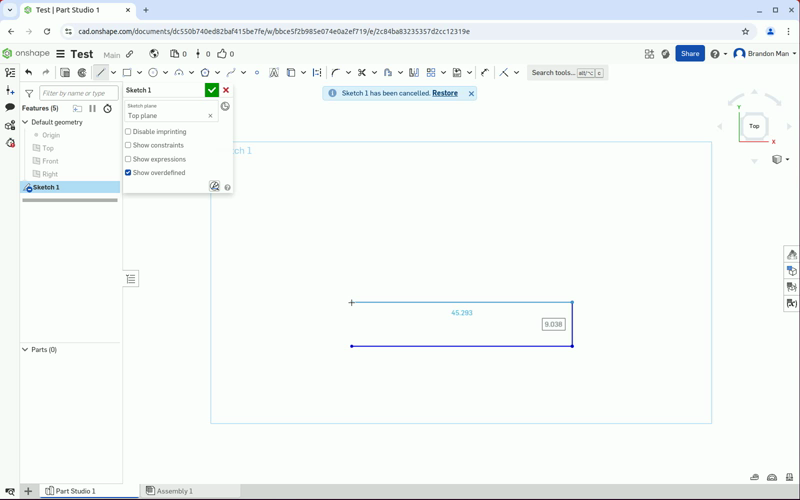
mouse_move(381, 302)
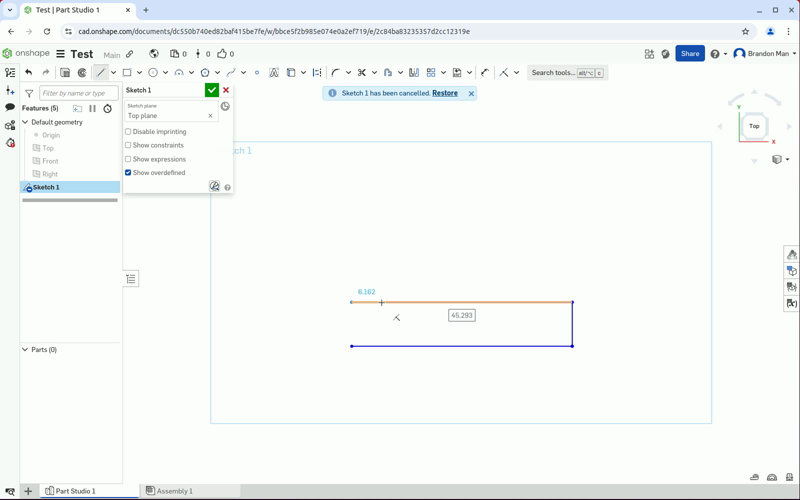
key_down(shift)
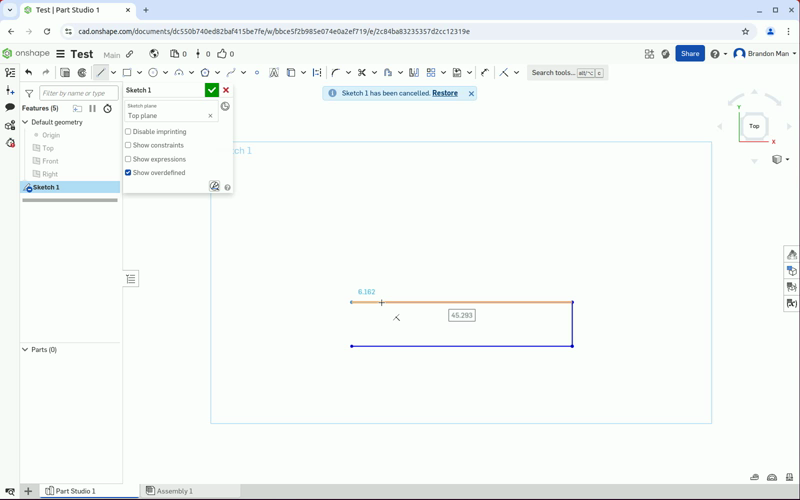
mouse_move(351, 346)
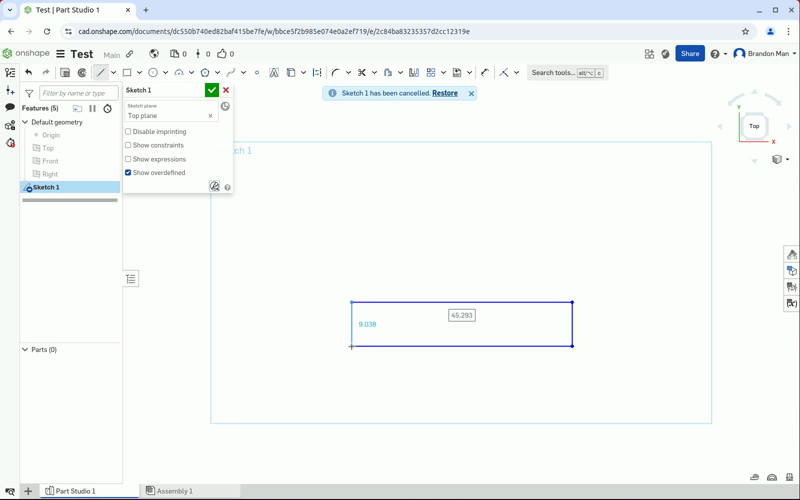
key_up(shift)
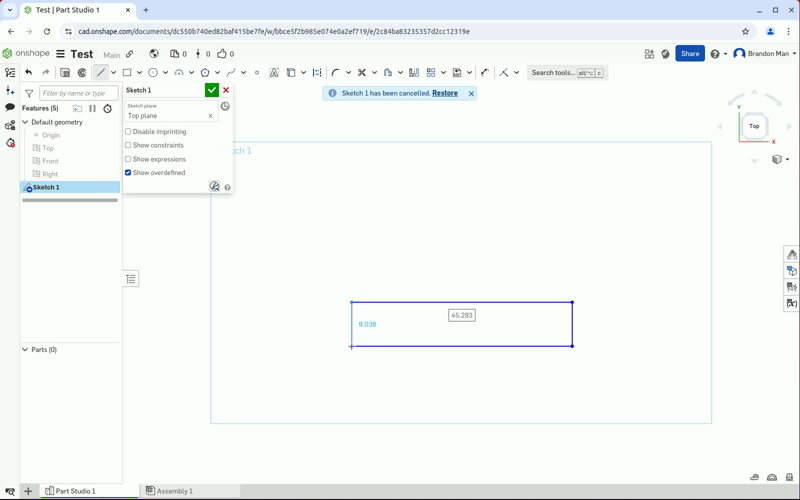
click(351, 346)
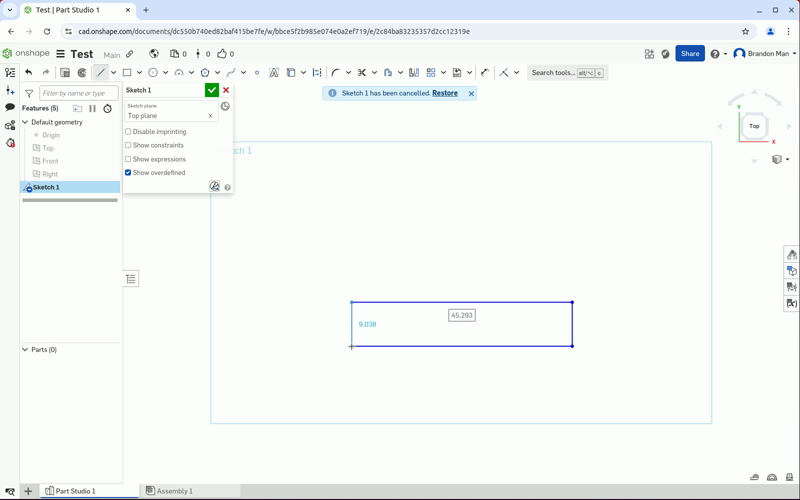
key(esc)
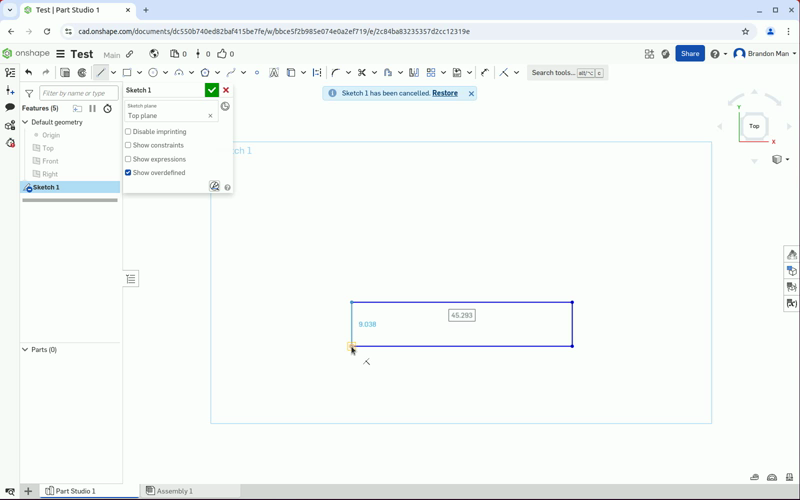
mouse_move(542, 312)
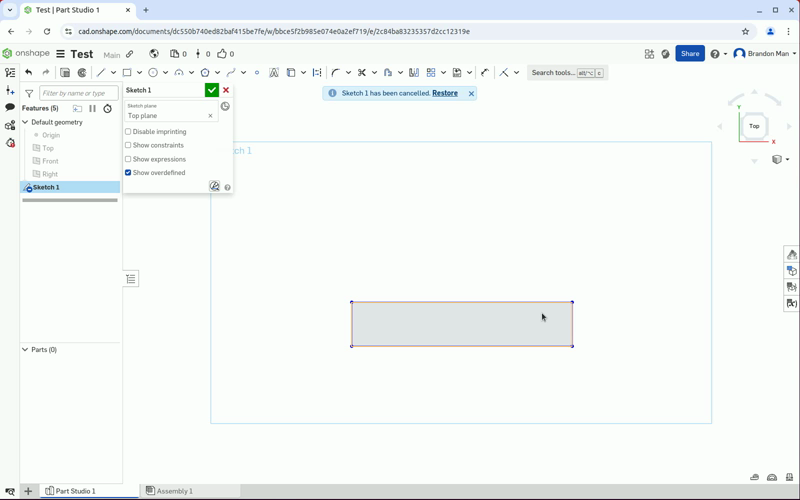
click(542, 312)
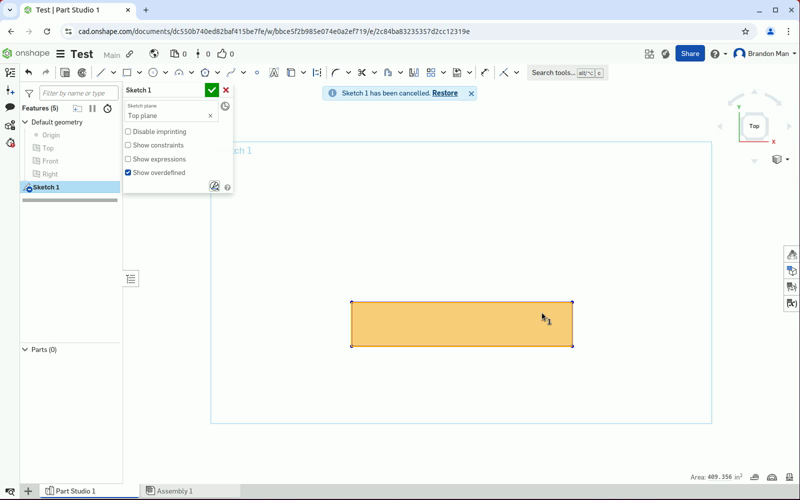
mouse_move(73, 352)
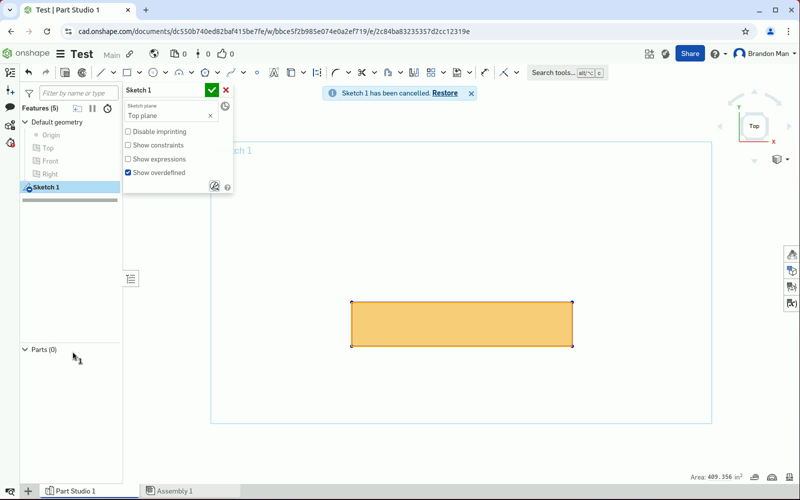
key(shift+y)
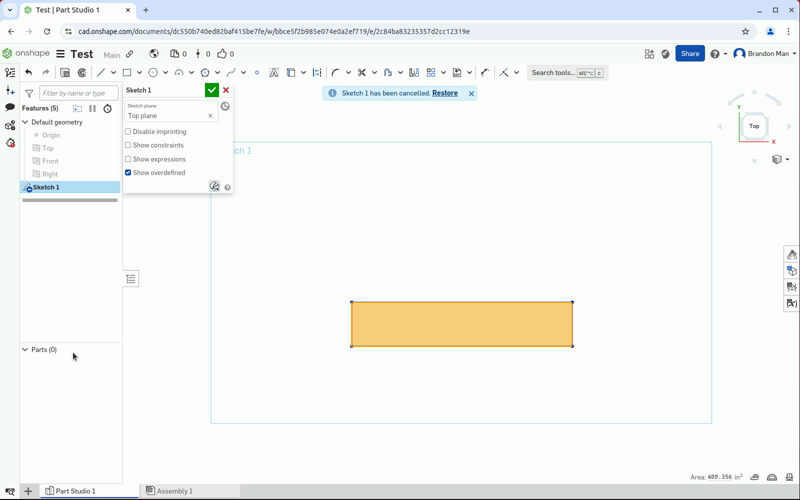
key(shift+e)
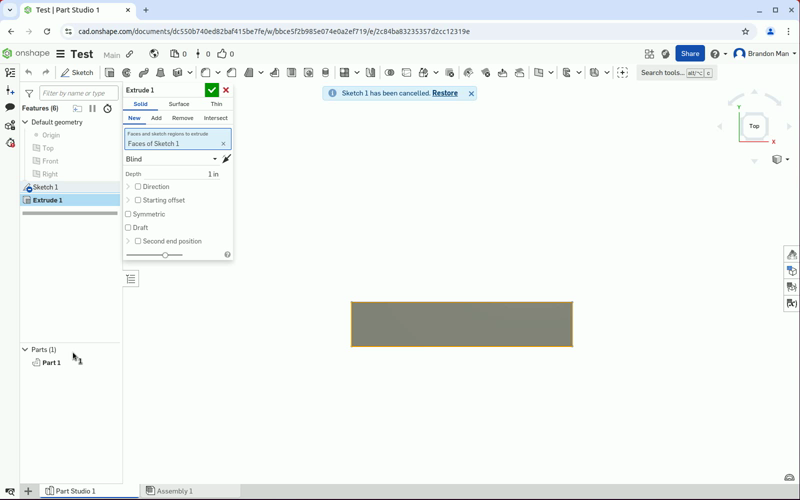
mouse_move(143, 106)
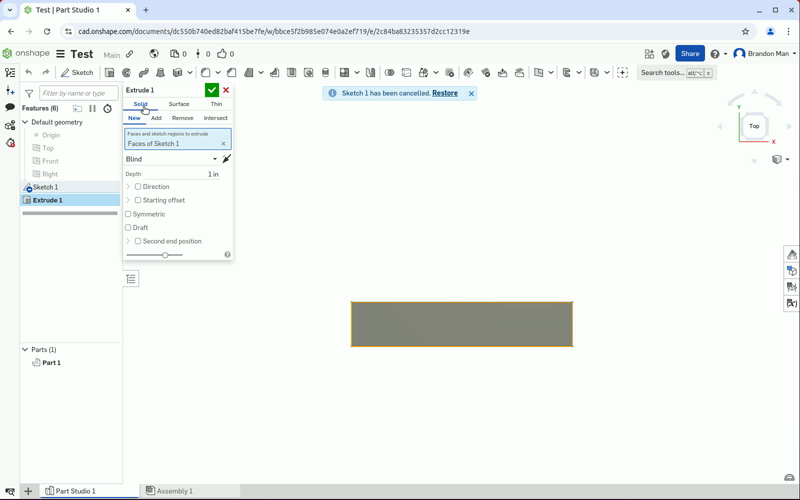
click(143, 106)
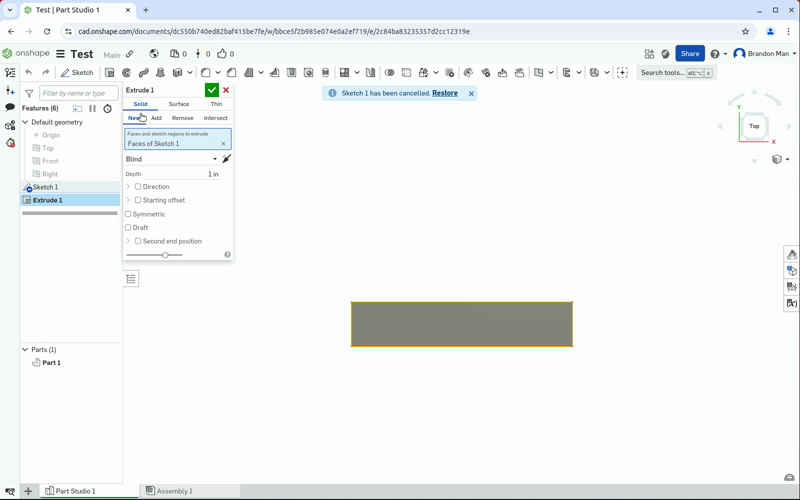
mouse_move(137, 120)
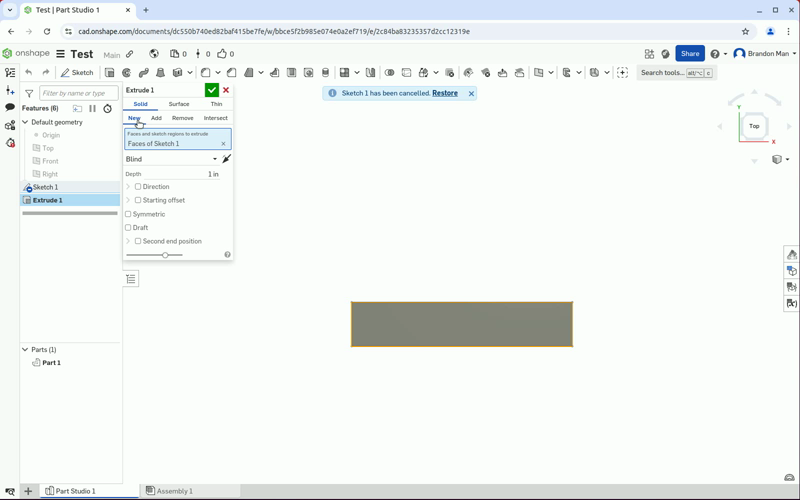
click(137, 120)
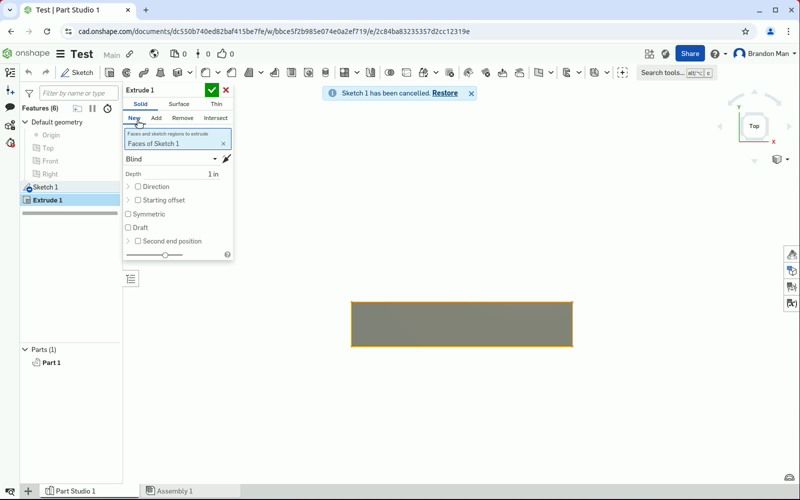
key(tab, 4)
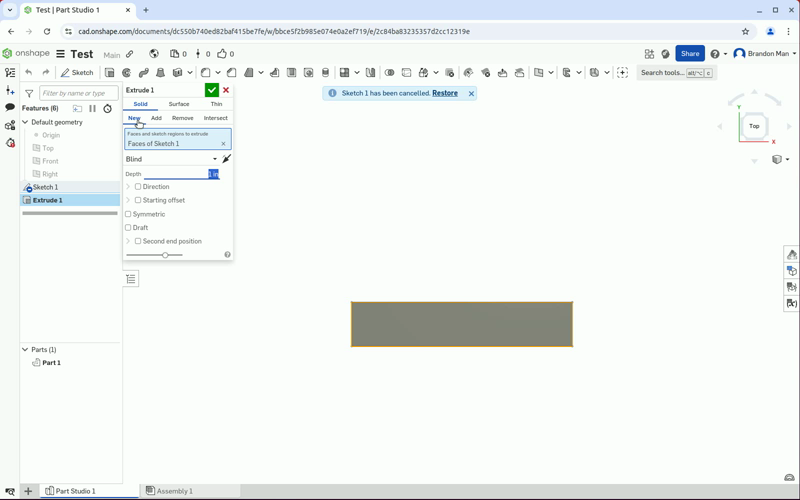
text(3.611)
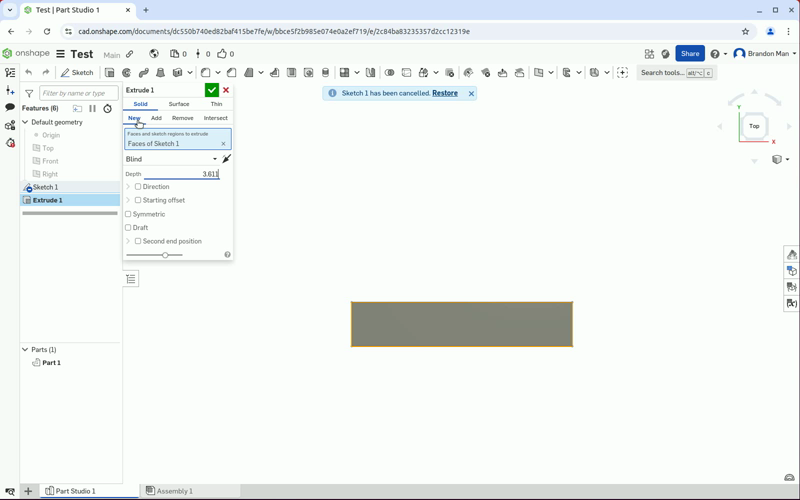
key(enter)
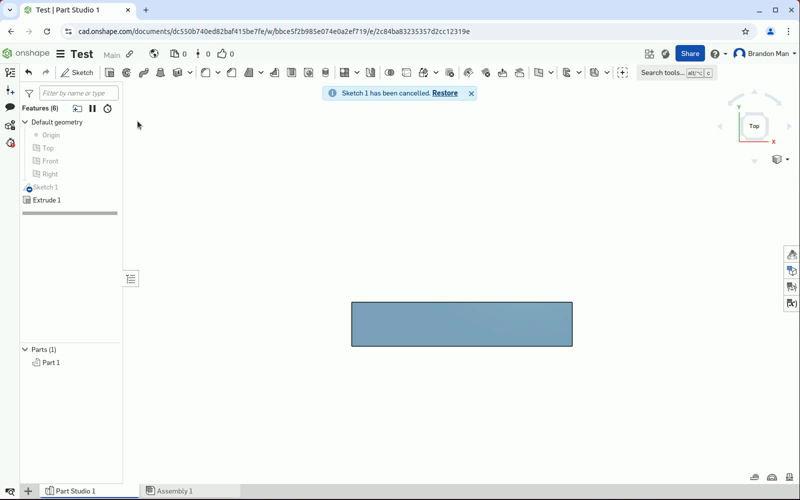
key(shift+h)
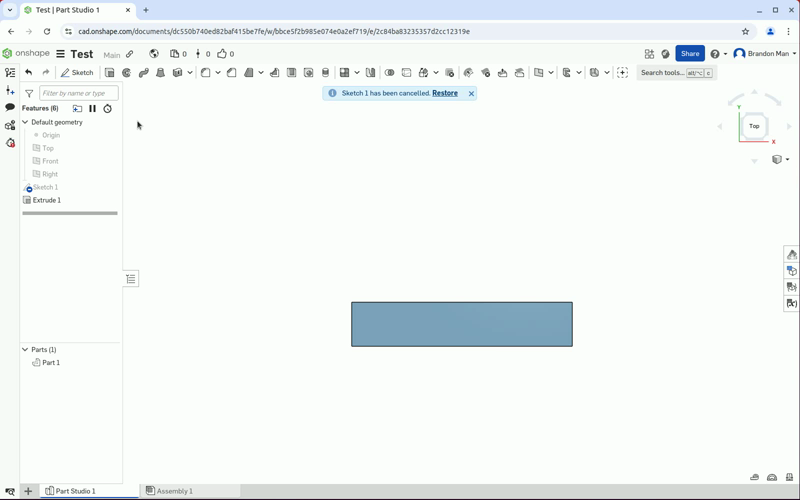
key(shift+h)
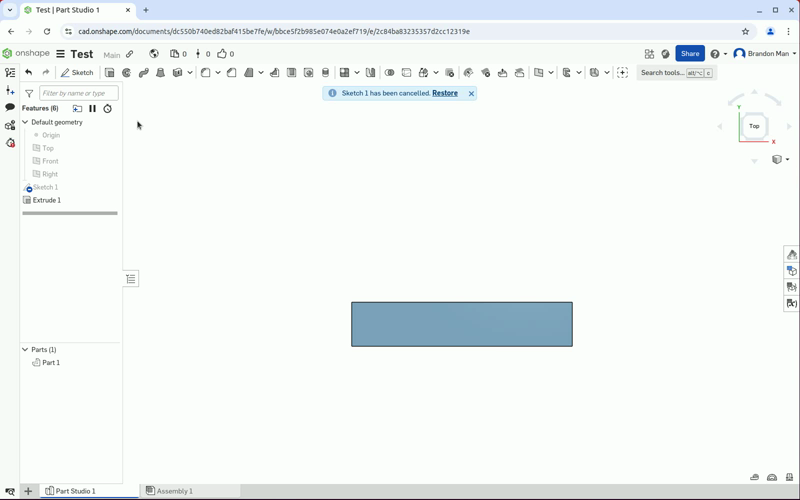
mouse_move(73, 189)
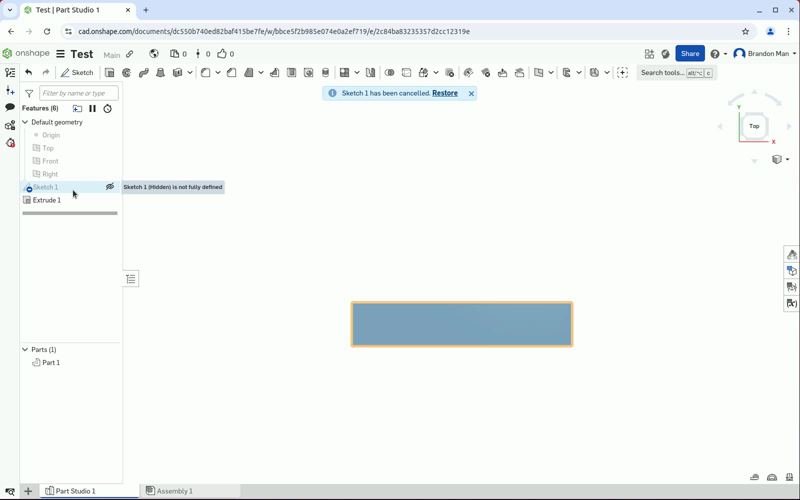
click(73, 189)
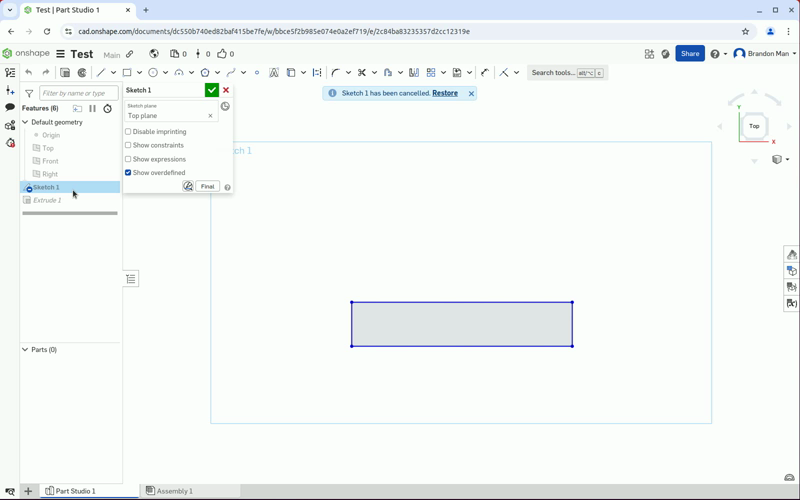
mouse_move(229, 92)
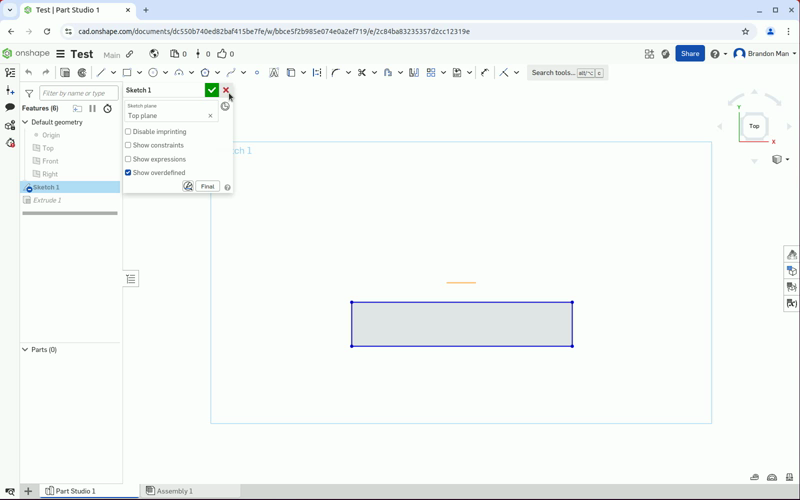
click(229, 92)
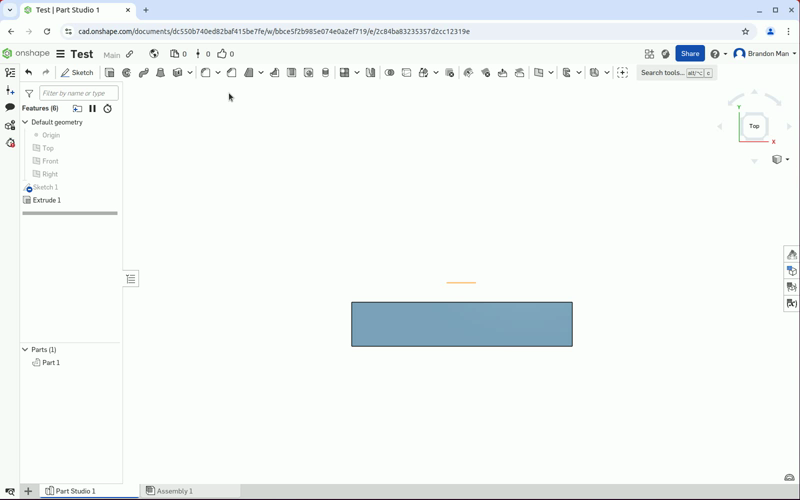
mouse_move(541, 75)
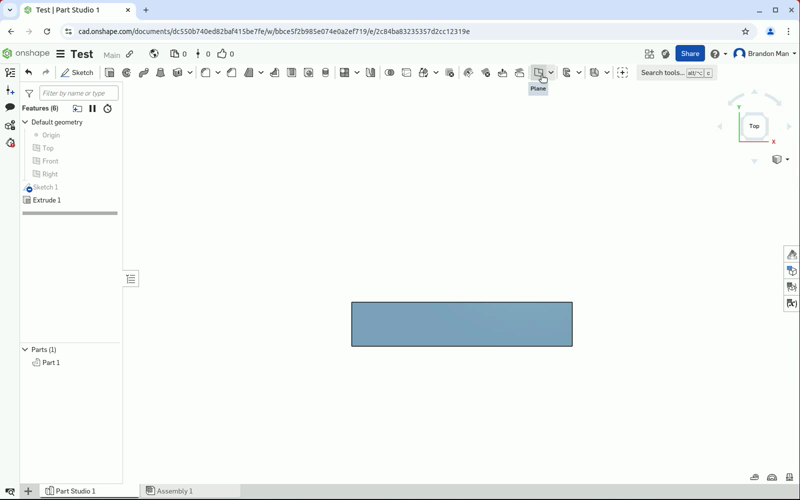
click(541, 75)
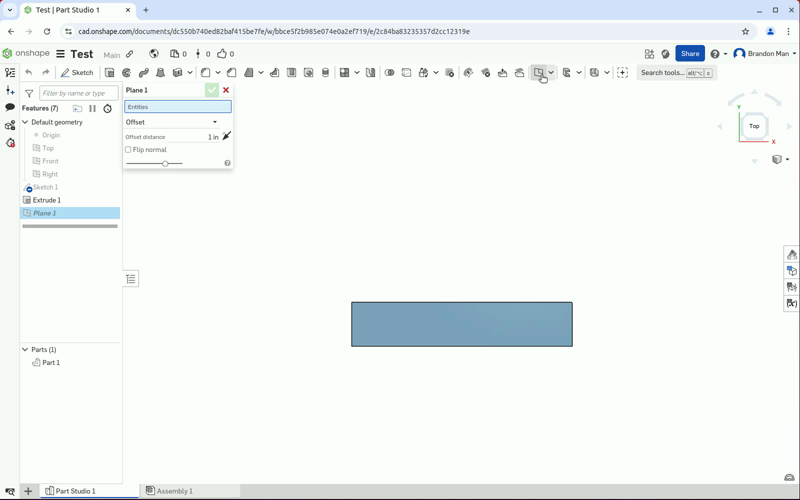
mouse_move(73, 150)
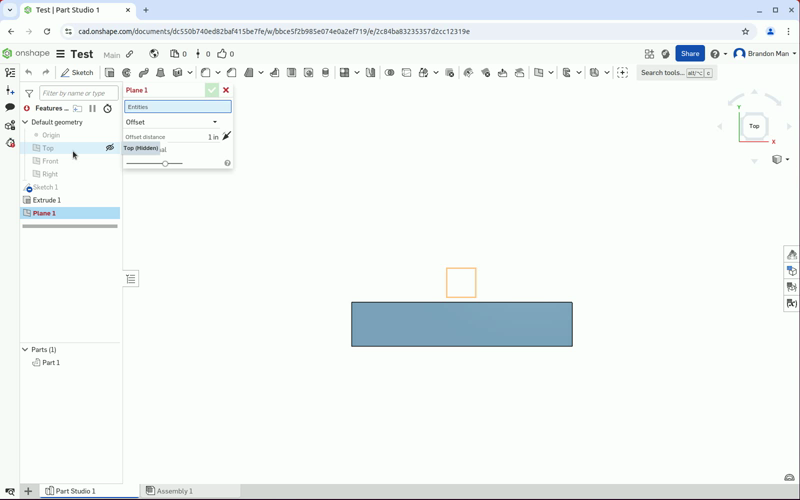
click(73, 150)
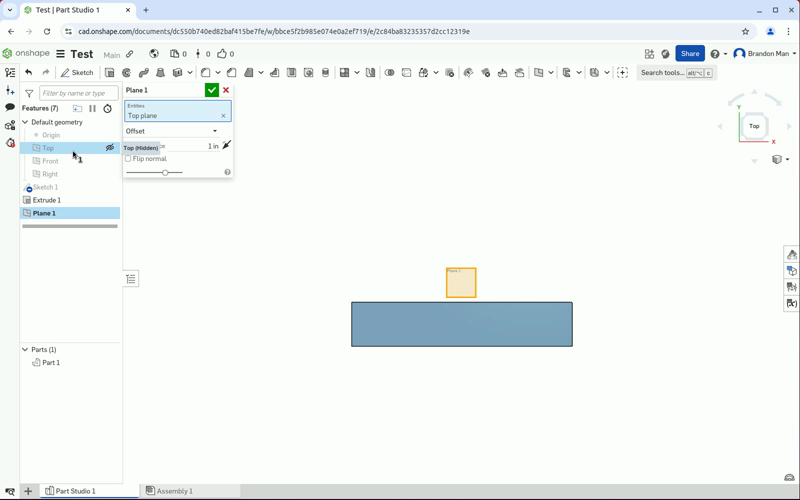
key(tab, 2)
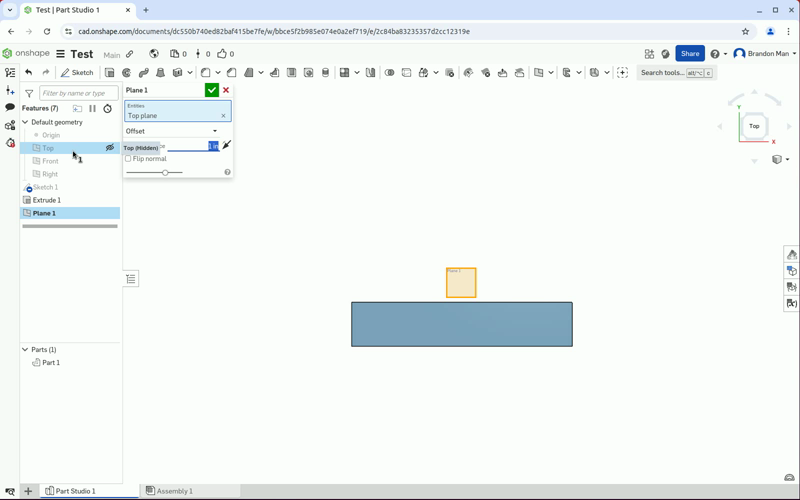
text(3.605)
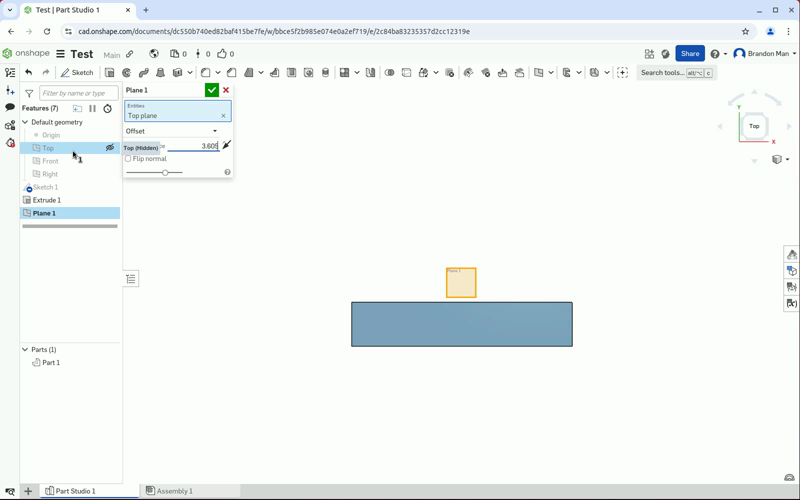
key(enter, 2)
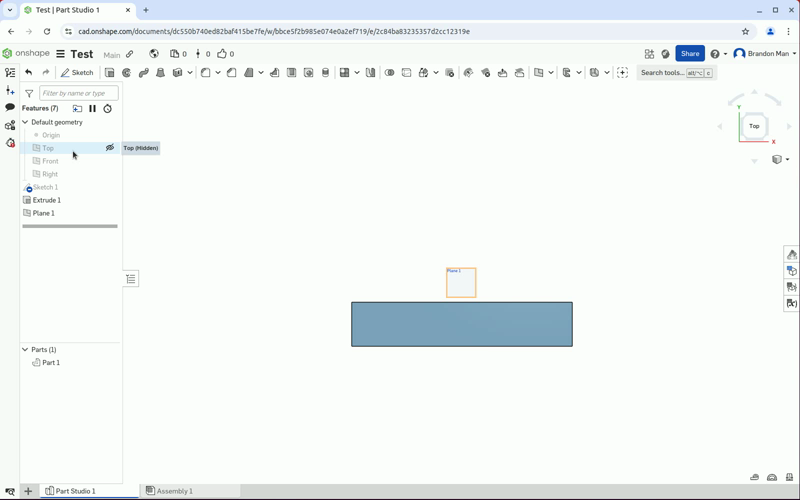
key(shift+s)
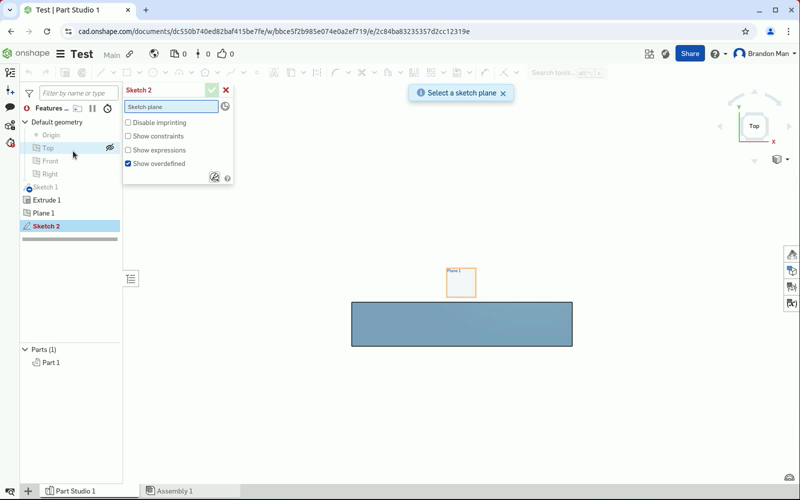
mouse_move(73, 215)
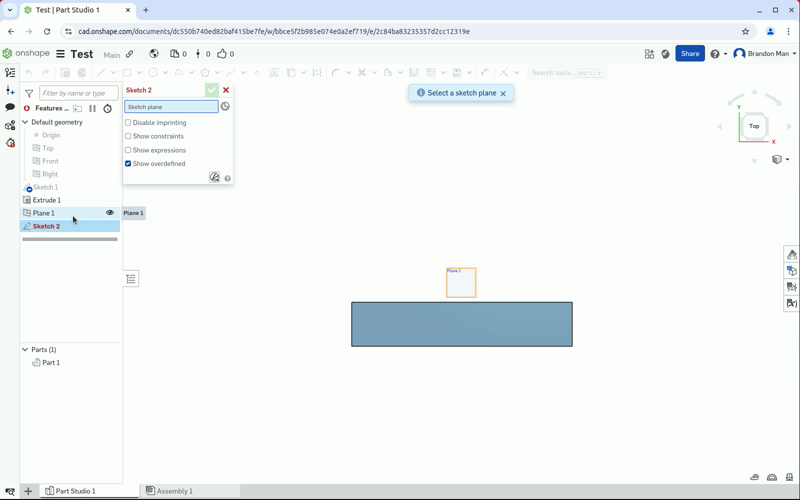
click(73, 215)
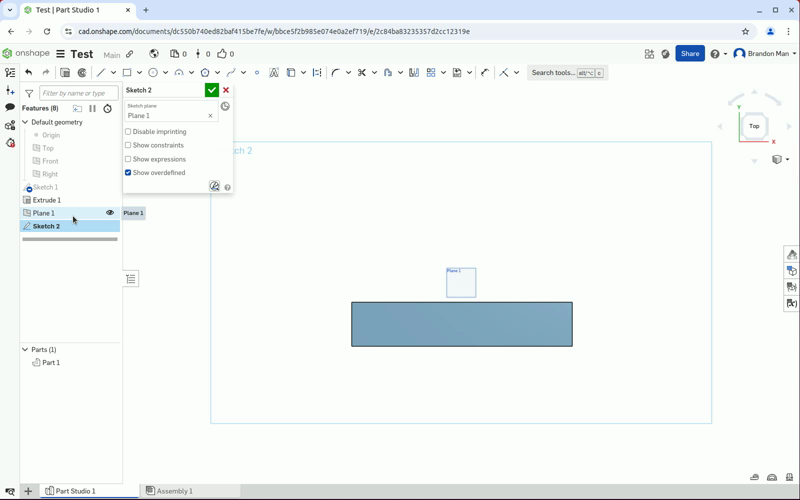
mouse_move(73, 352)
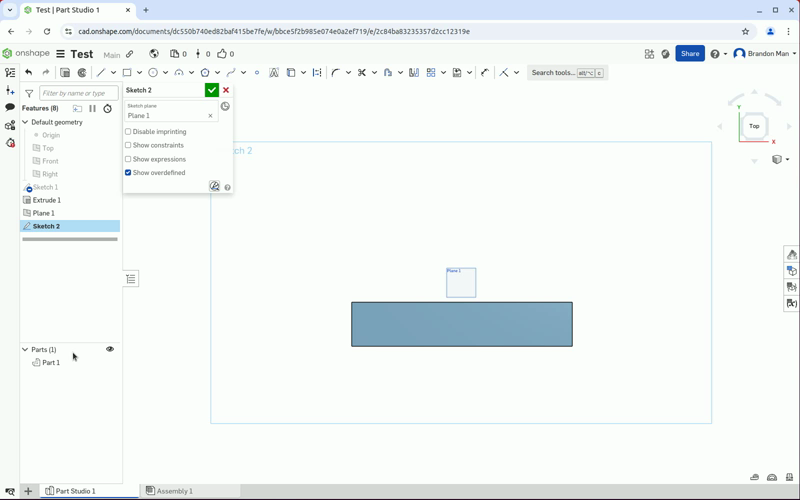
key(y)
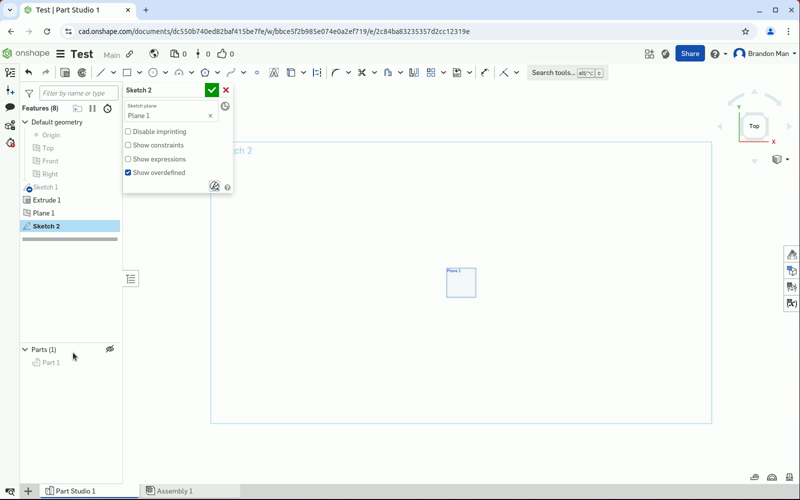
key(l)
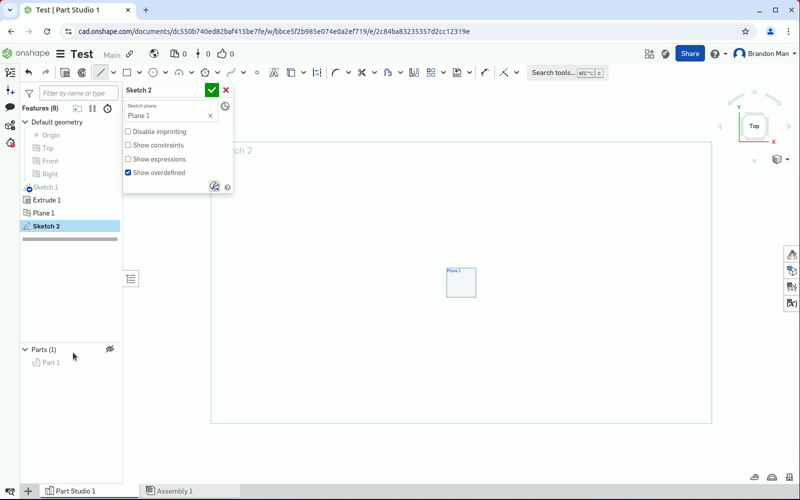
key_down(shift)
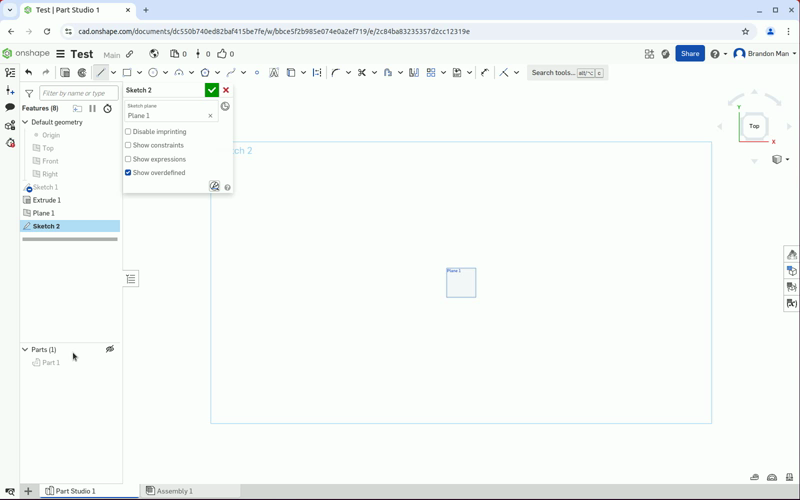
mouse_move(520, 346)
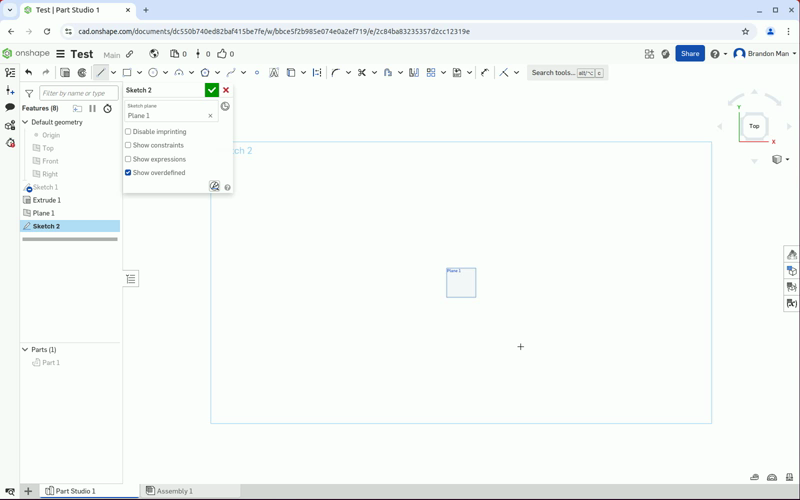
click(520, 346)
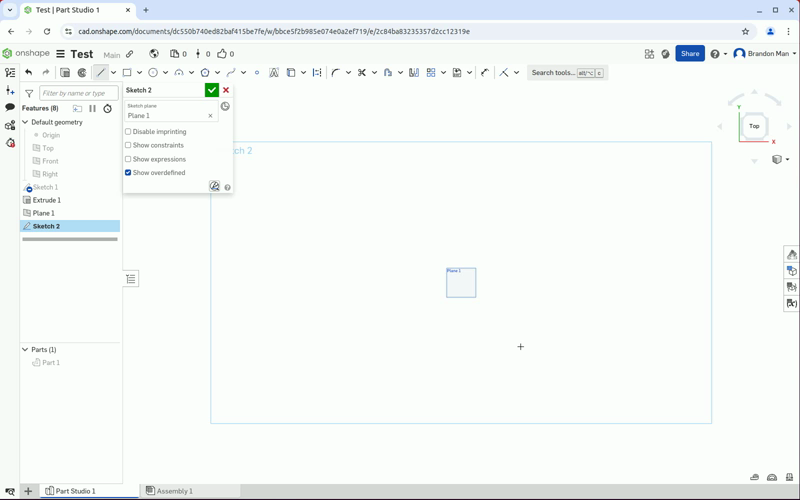
key_up(shift)
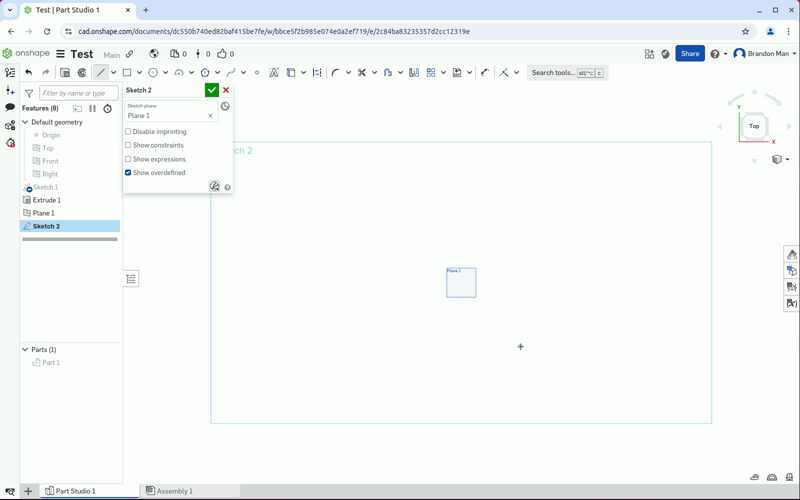
key_down(shift)
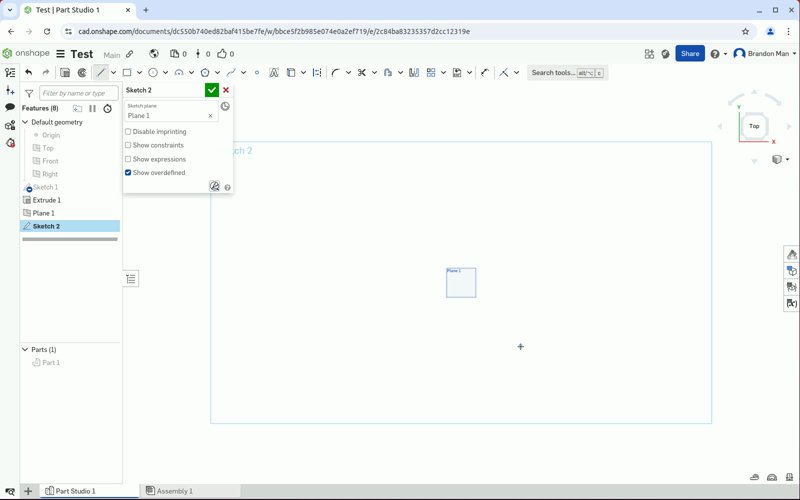
mouse_move(550, 346)
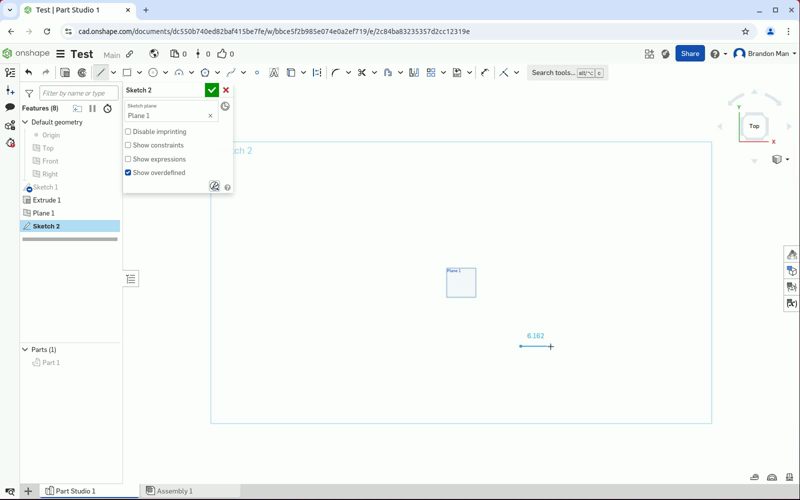
mouse_move(529, 346)
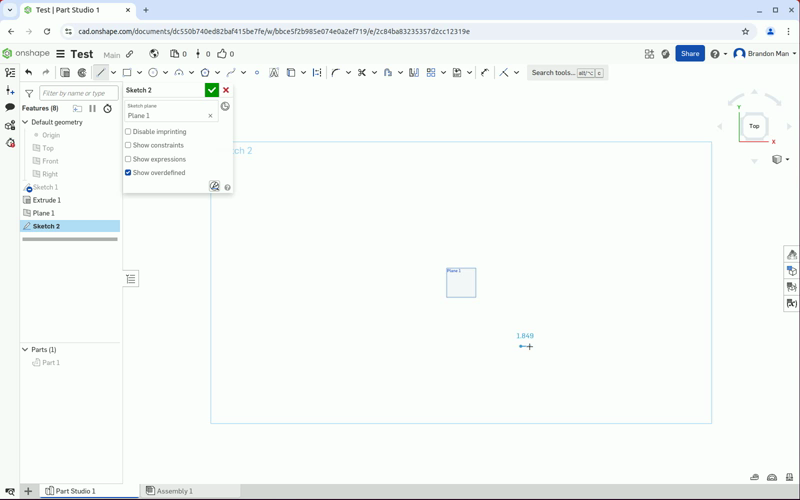
click(529, 346)
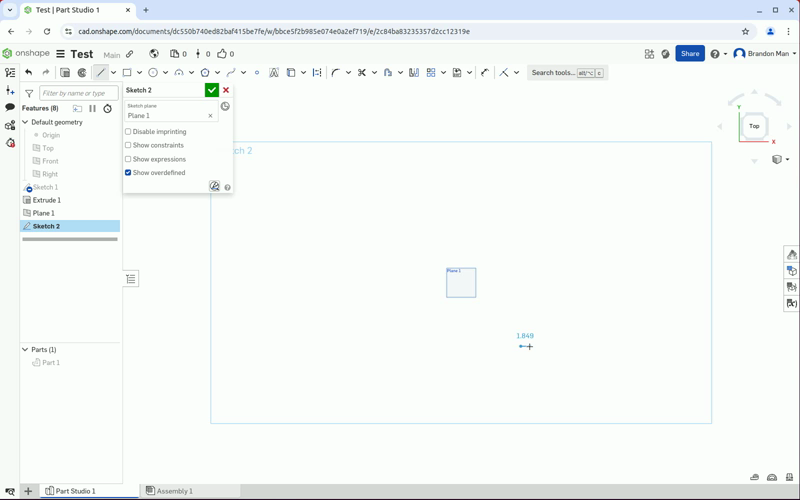
key_up(shift)
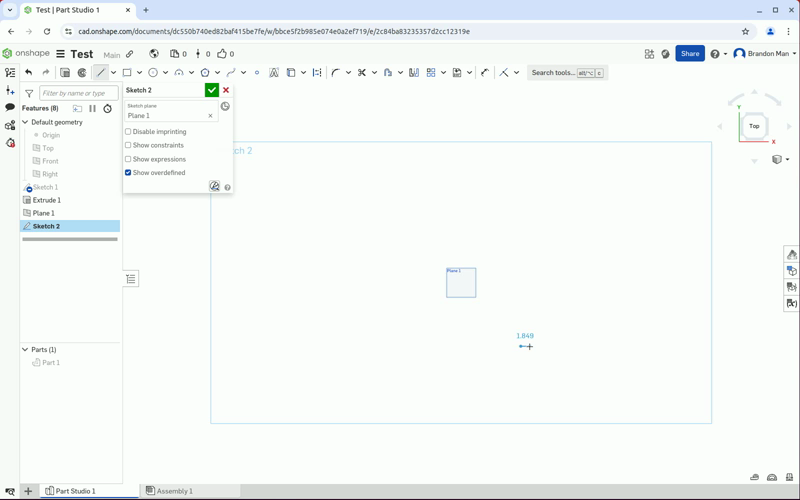
key_down(shift)
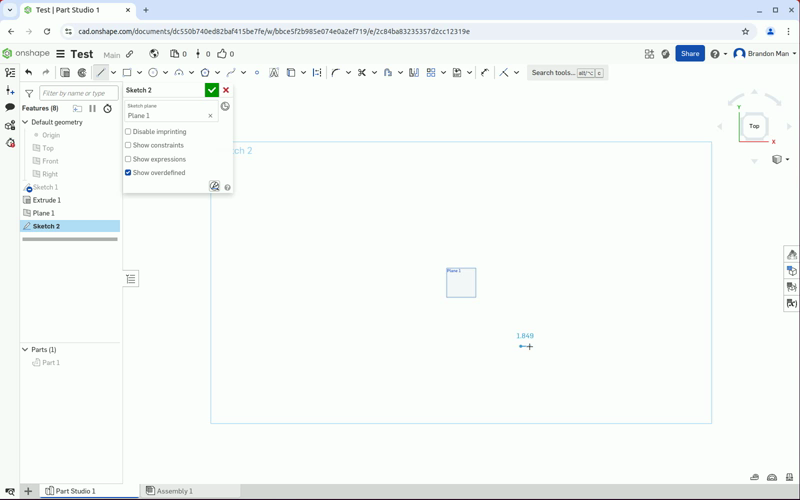
mouse_move(559, 346)
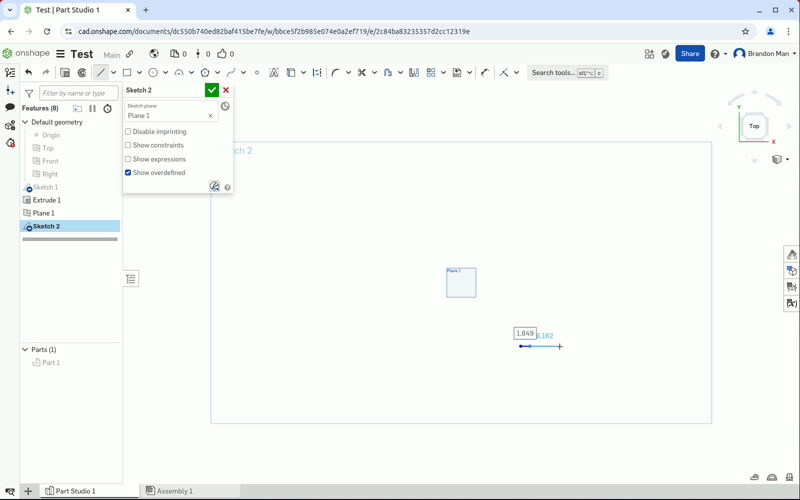
mouse_move(529, 300)
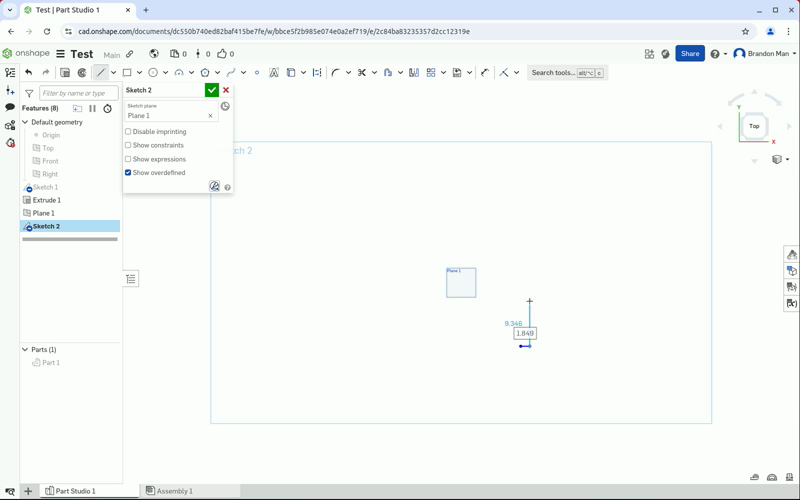
click(529, 300)
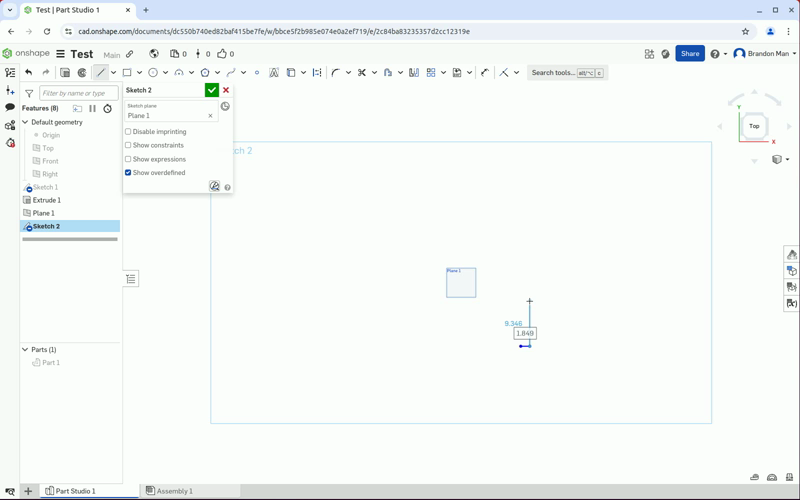
key_up(shift)
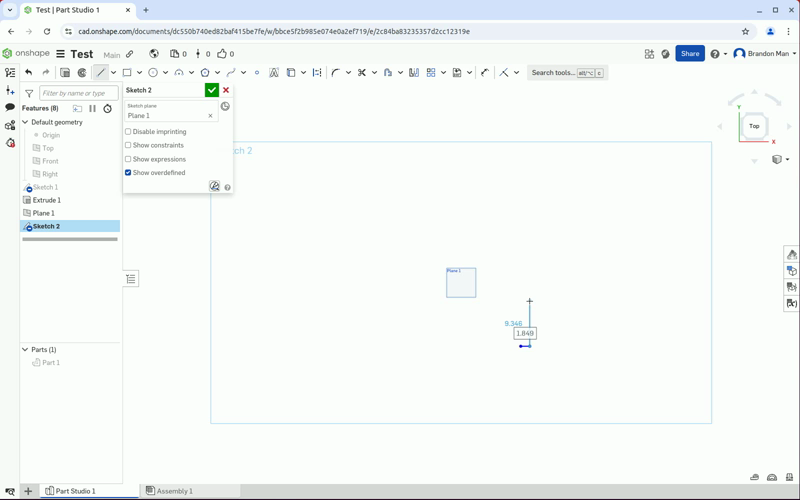
key_down(shift)
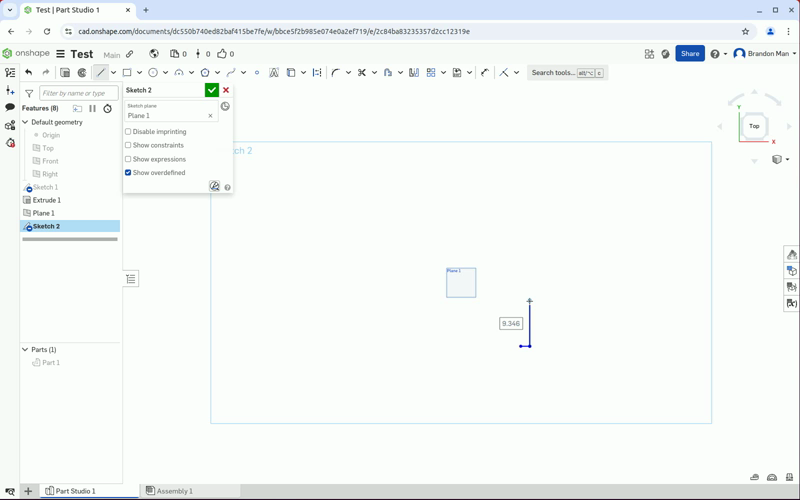
mouse_move(559, 300)
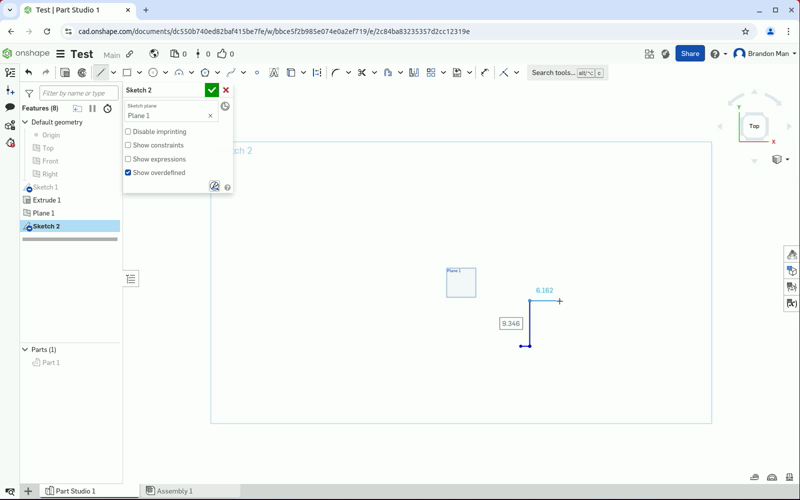
mouse_move(520, 300)
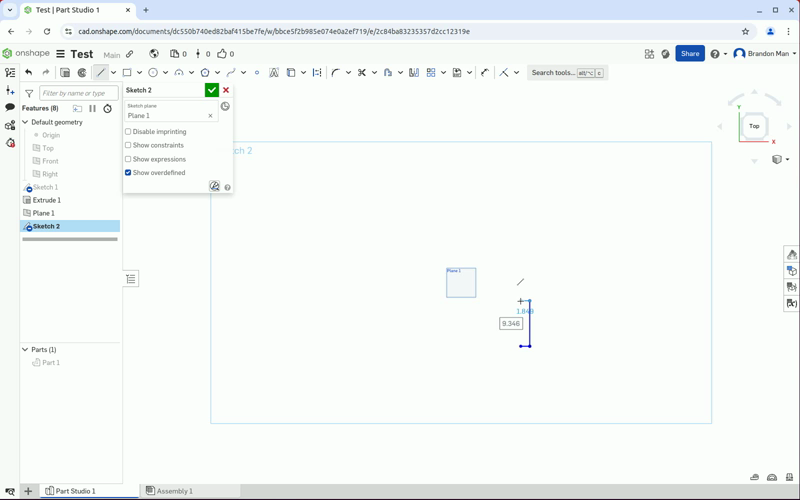
click(520, 300)
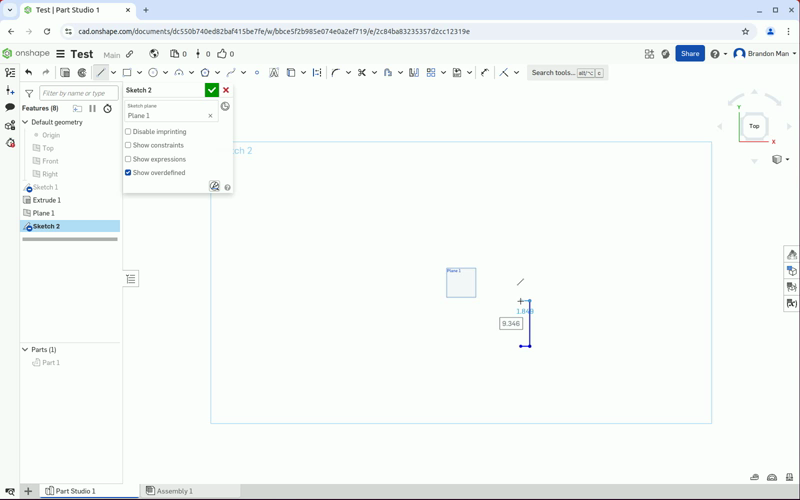
key_up(shift)
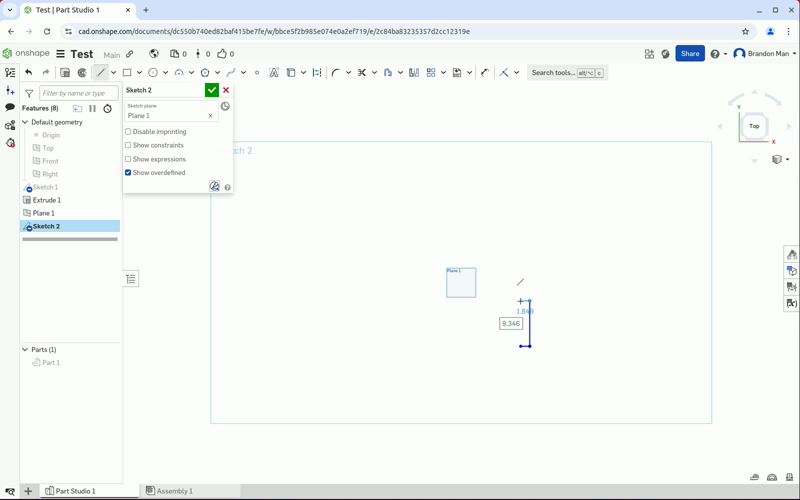
mouse_move(550, 300)
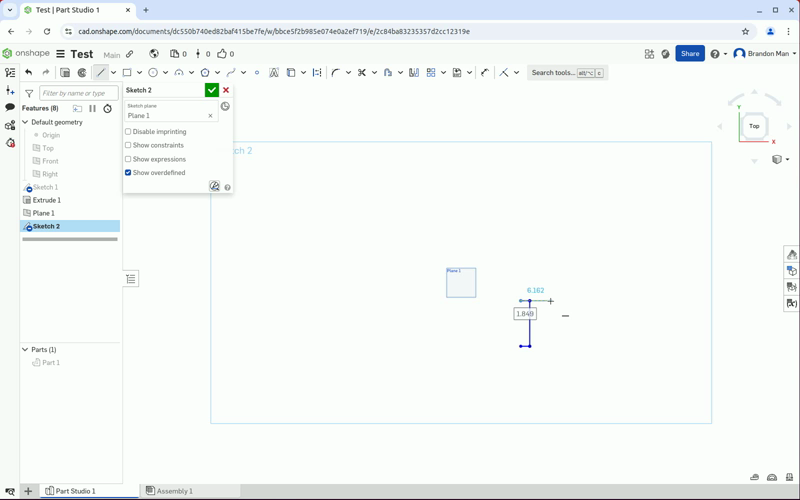
key_down(shift)
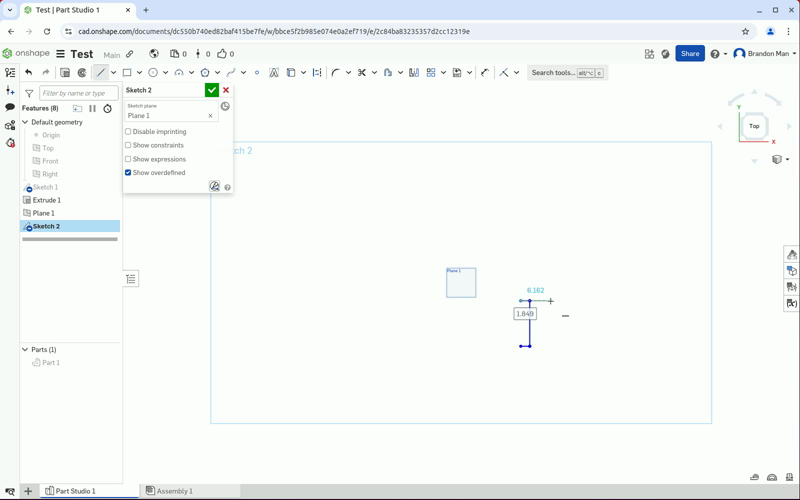
mouse_move(520, 346)
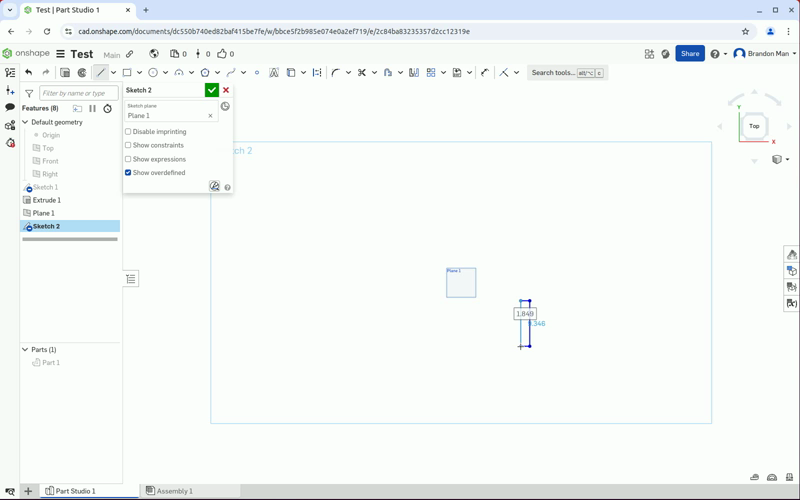
key_up(shift)
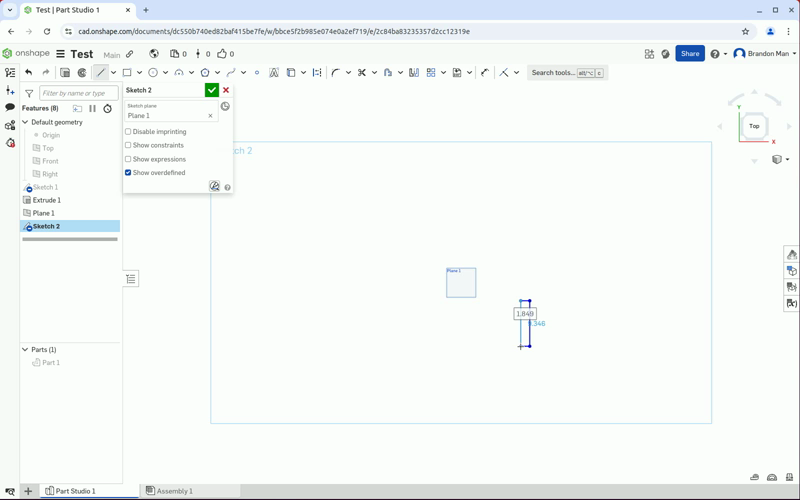
click(520, 346)
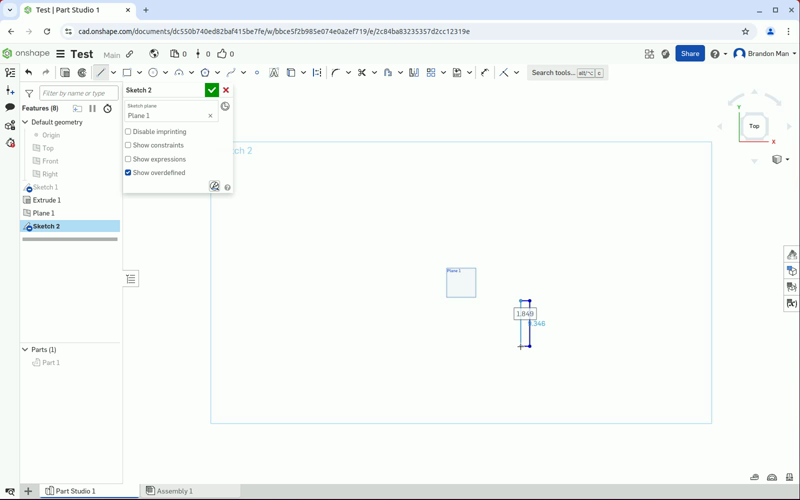
key(esc)
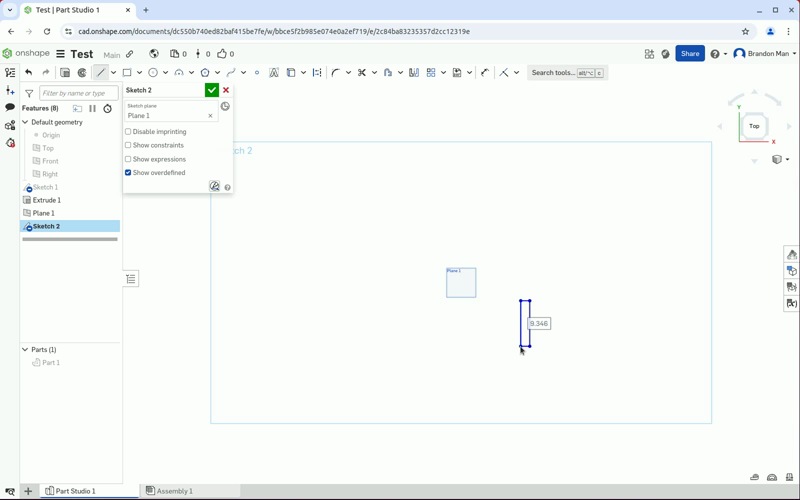
mouse_move(528, 323)
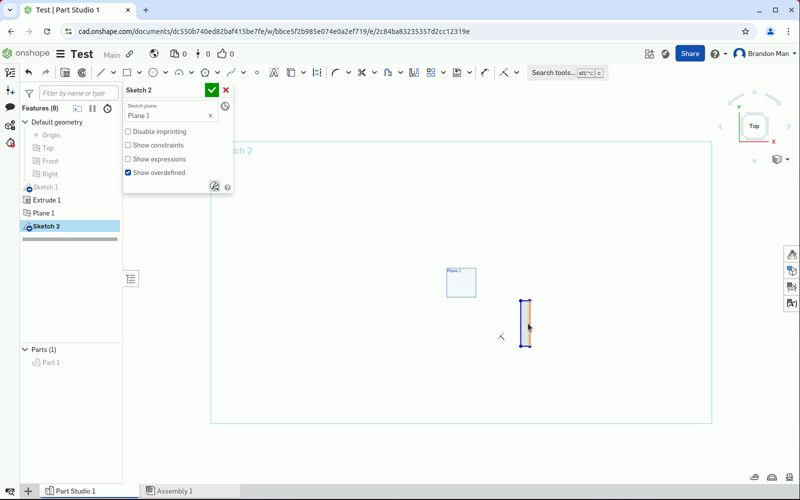
scroll(6)
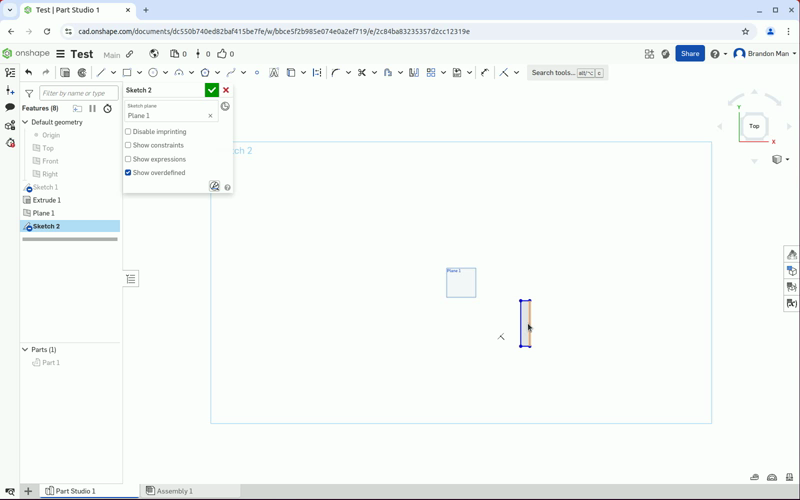
scroll(6)
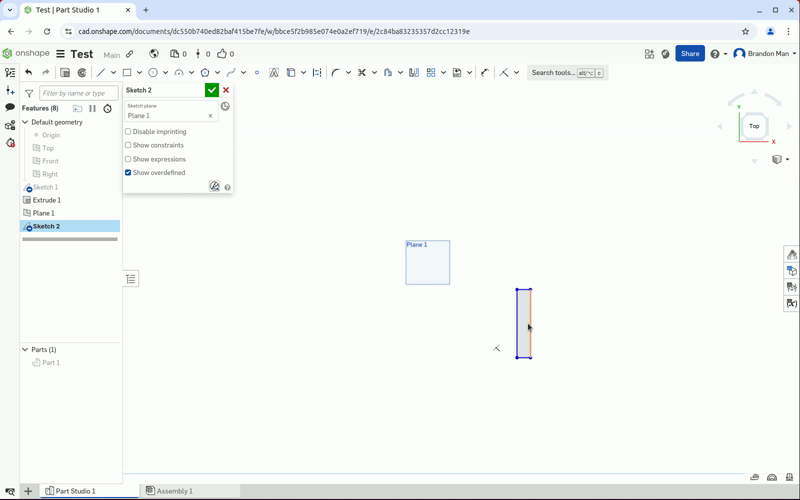
scroll(6)
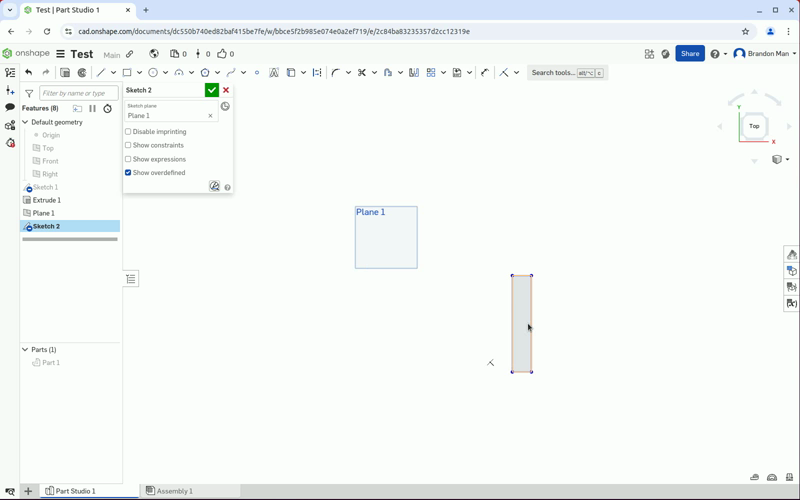
scroll(6)
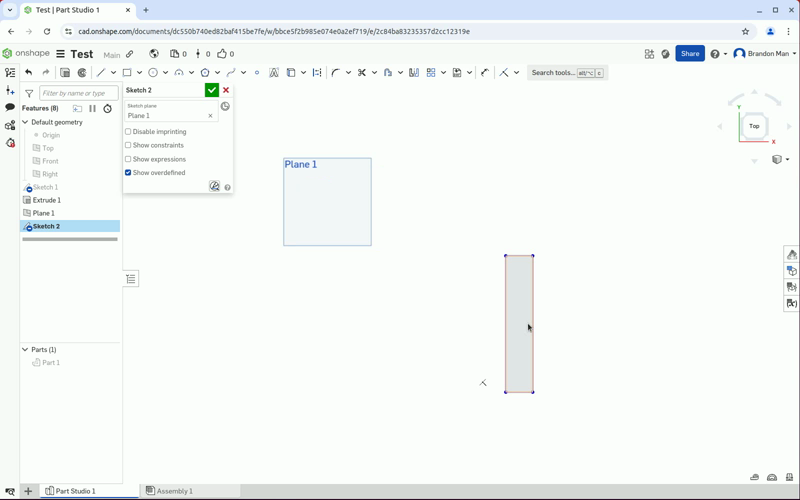
scroll(6)
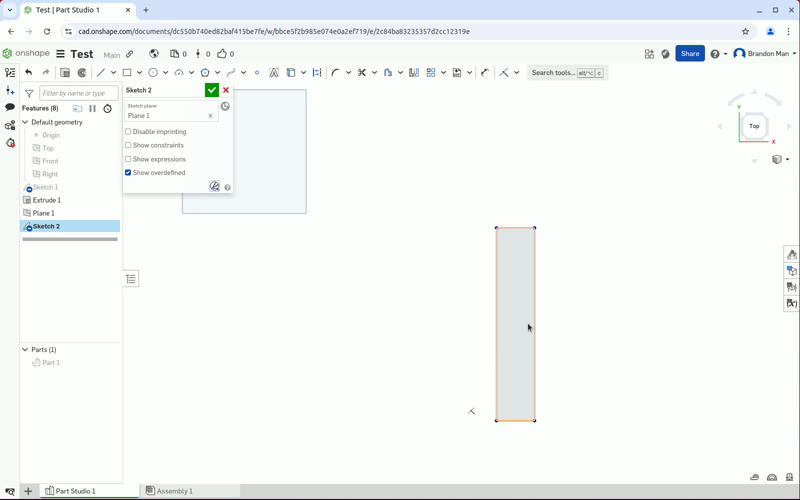
scroll(6)
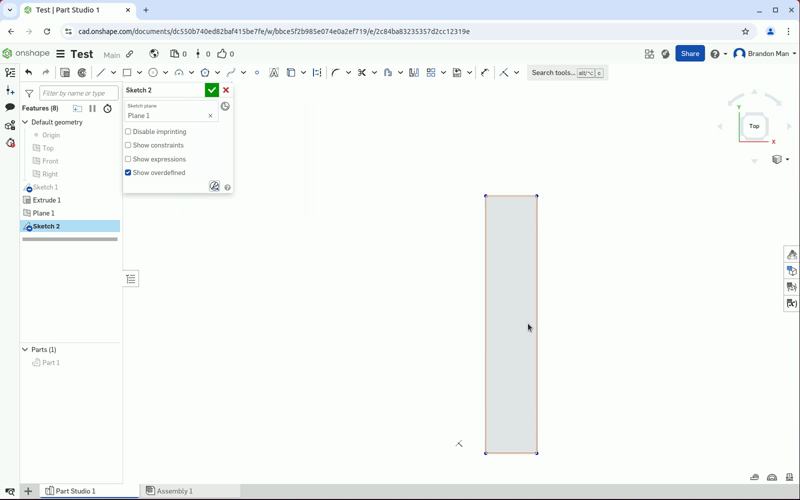
scroll(6)
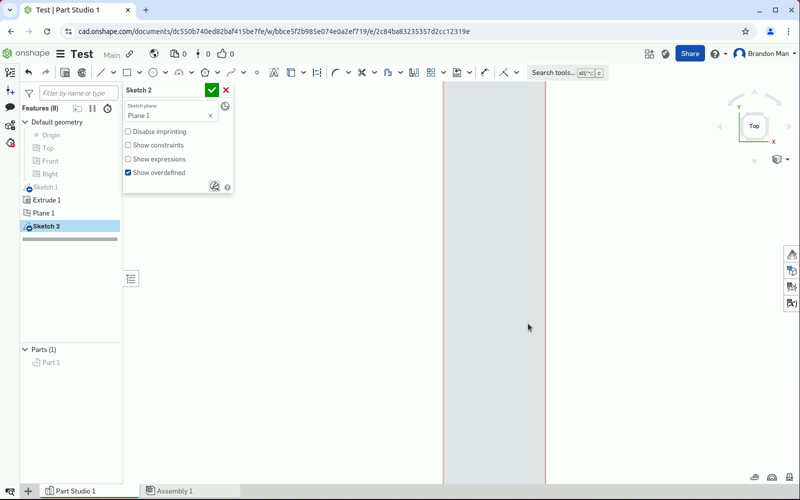
click(528, 323)
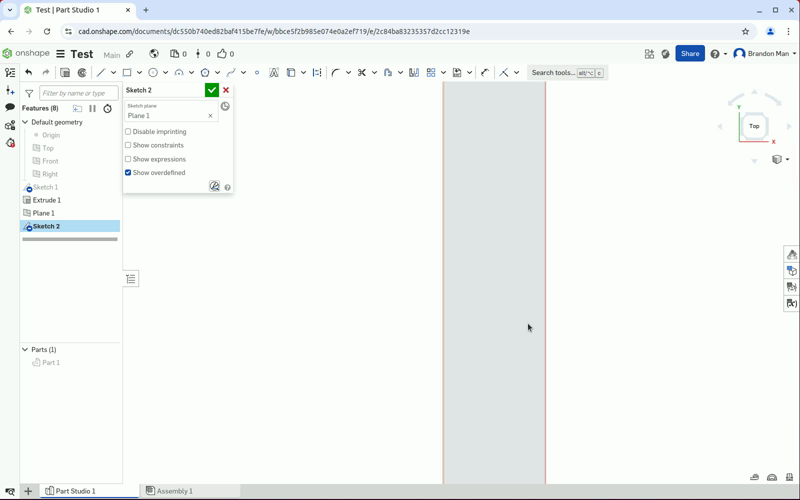
scroll(-6)
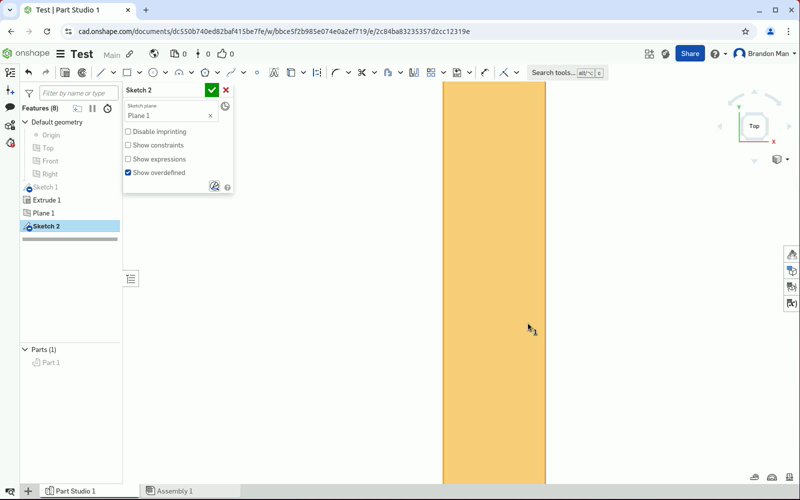
scroll(-6)
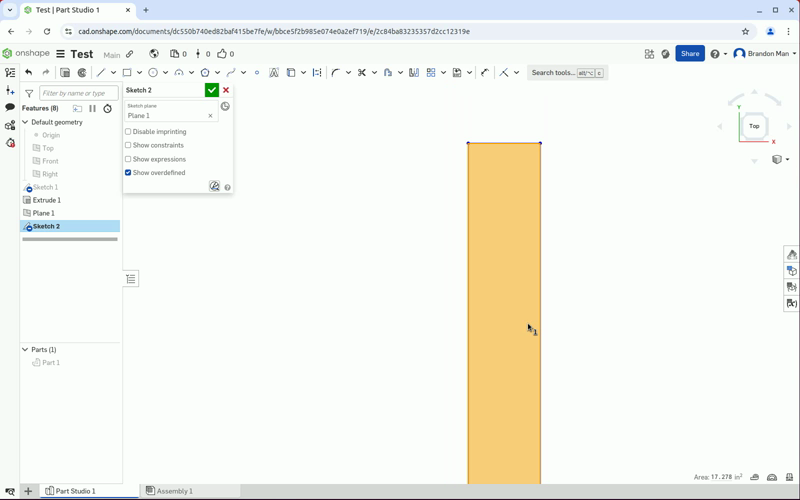
scroll(-6)
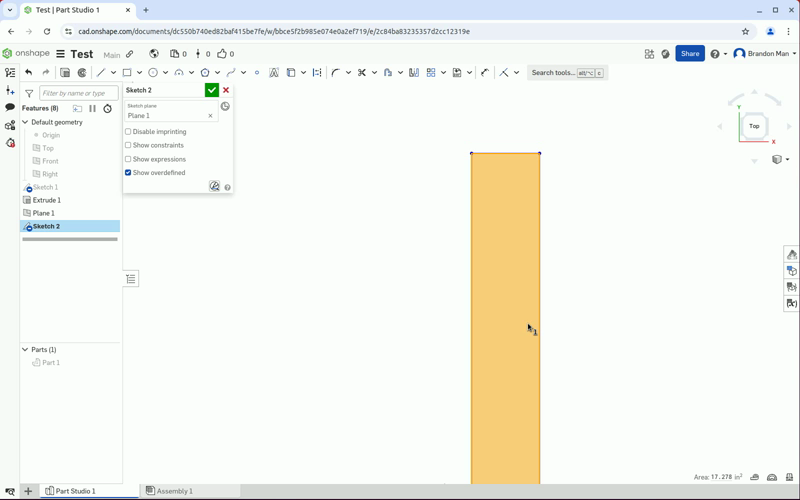
scroll(-6)
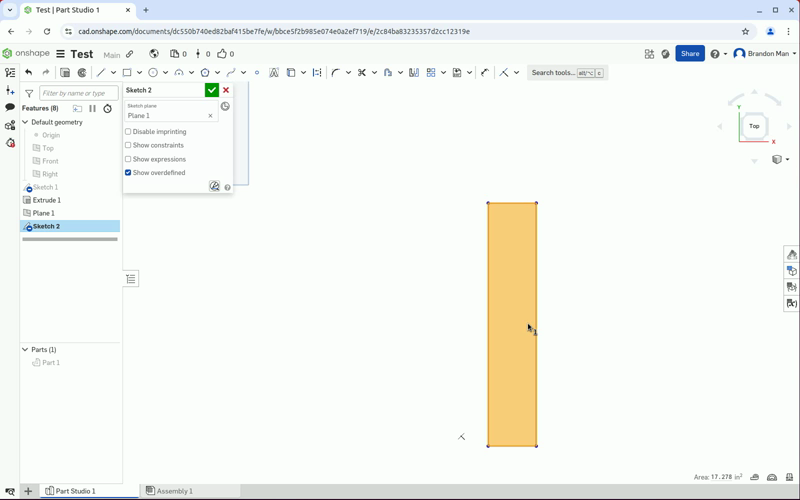
scroll(-6)
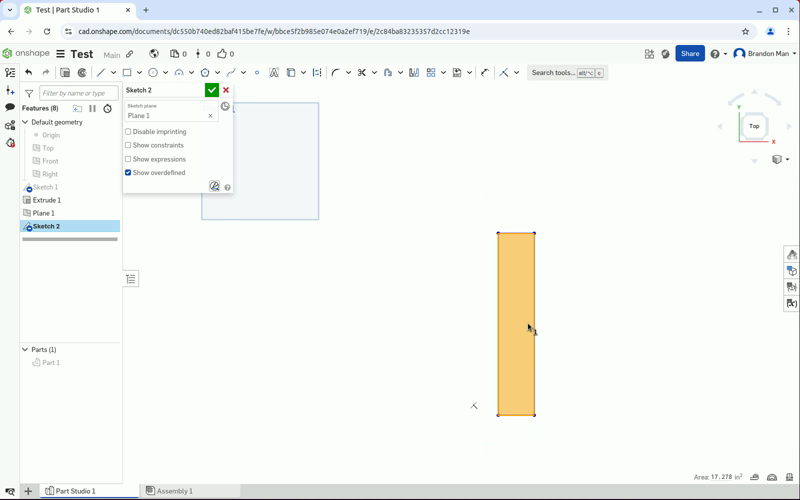
scroll(-6)
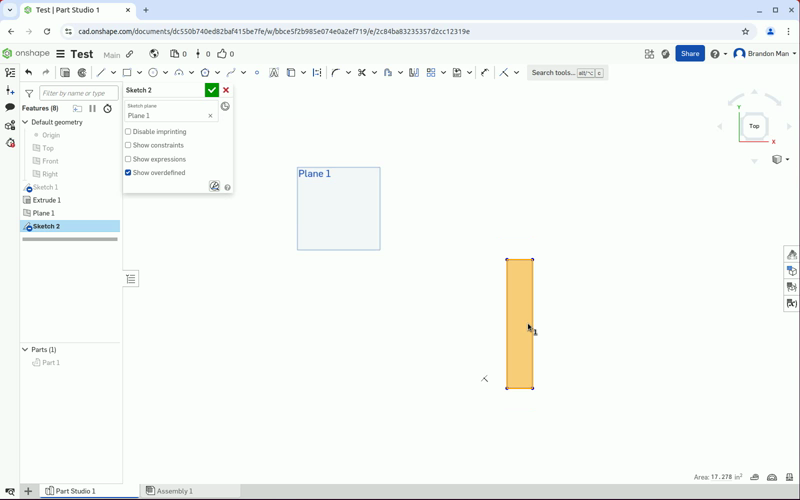
scroll(-6)
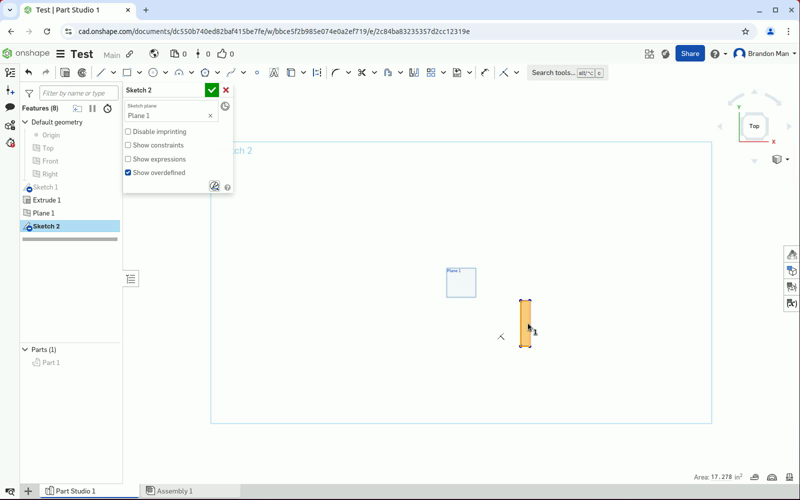
mouse_move(73, 352)
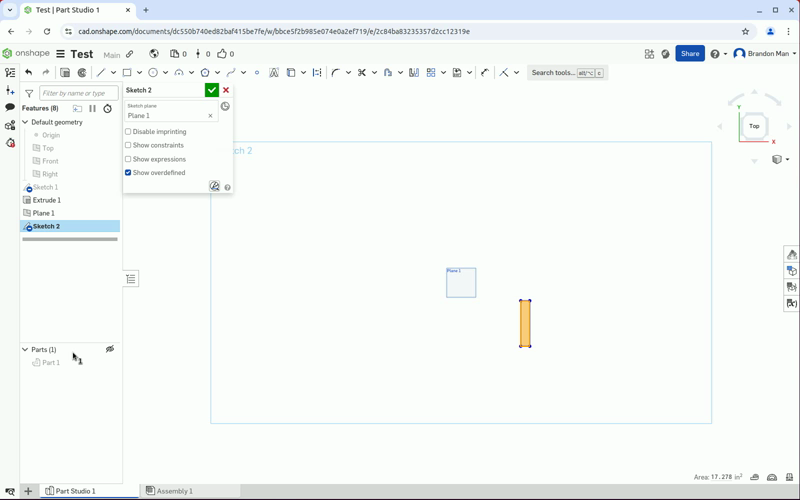
key(shift+y)
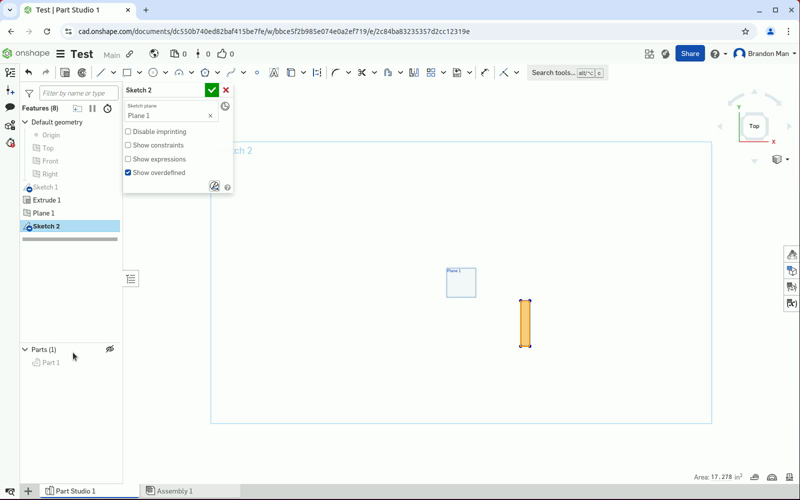
key(shift+e)
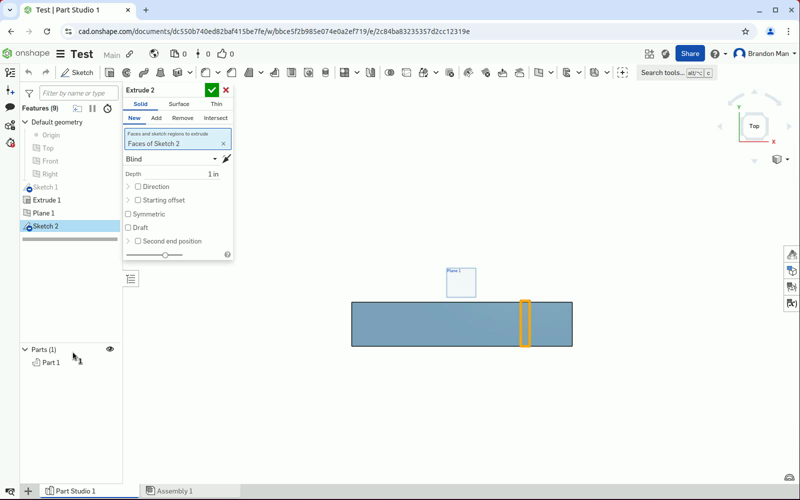
mouse_move(143, 106)
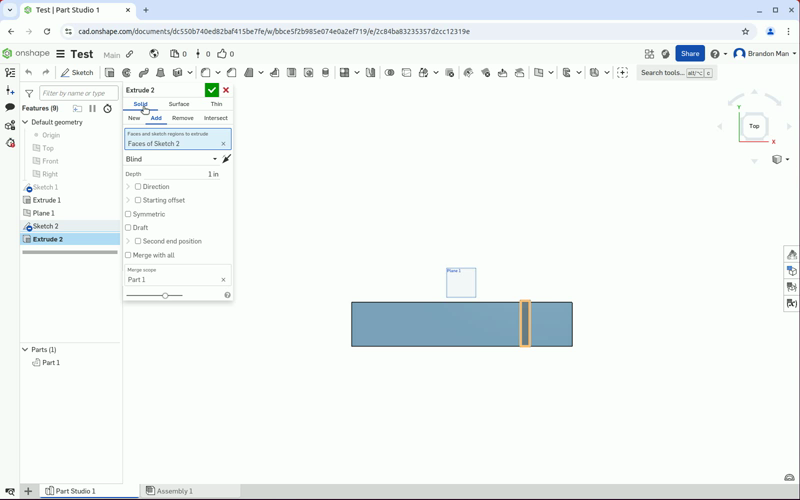
click(143, 106)
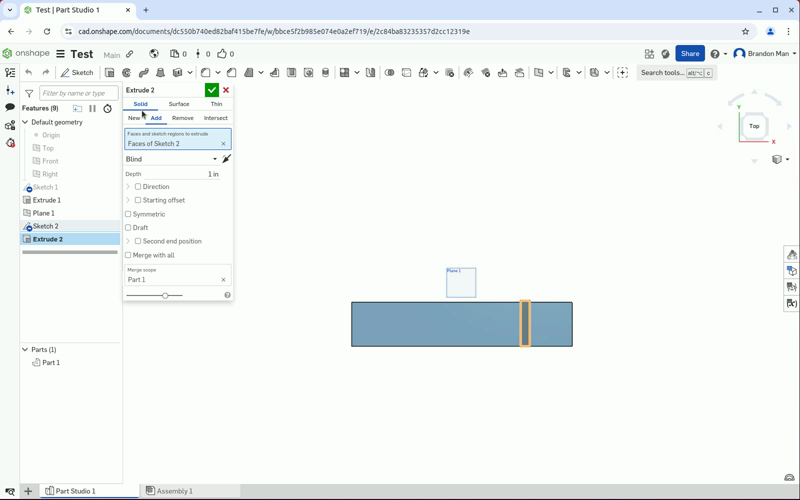
mouse_move(137, 120)
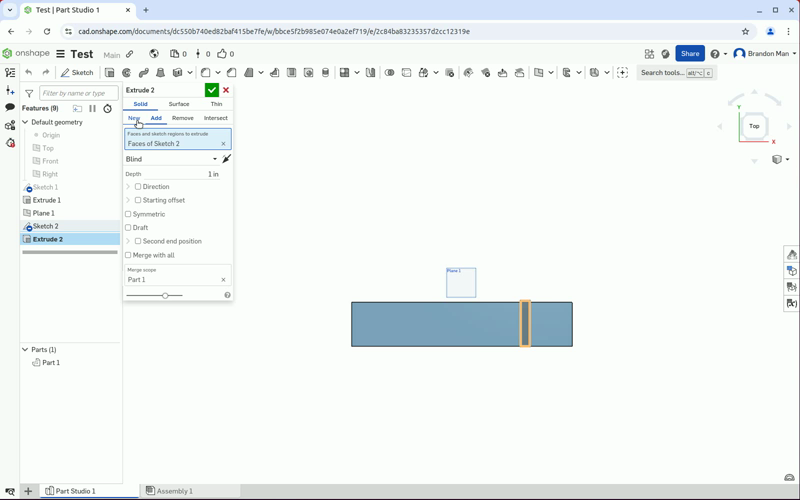
click(137, 120)
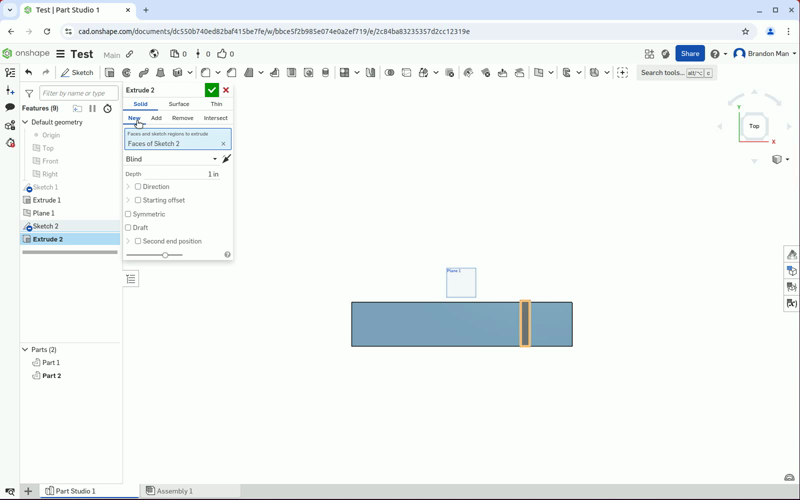
key(tab, 4)
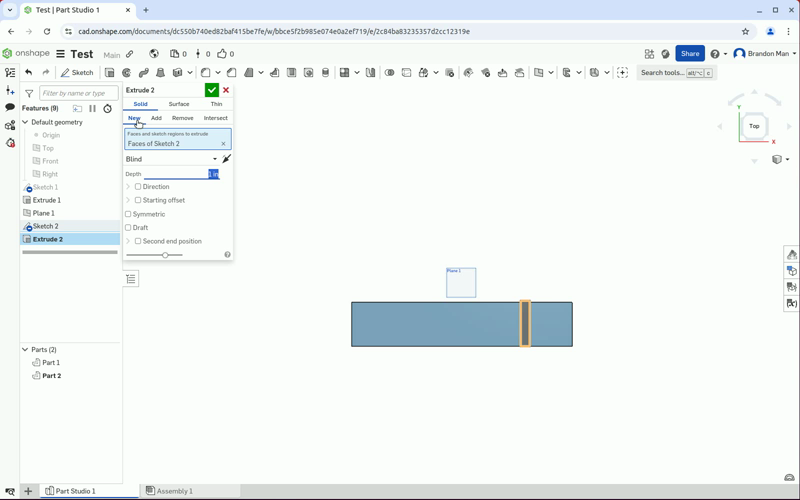
text(9.869)
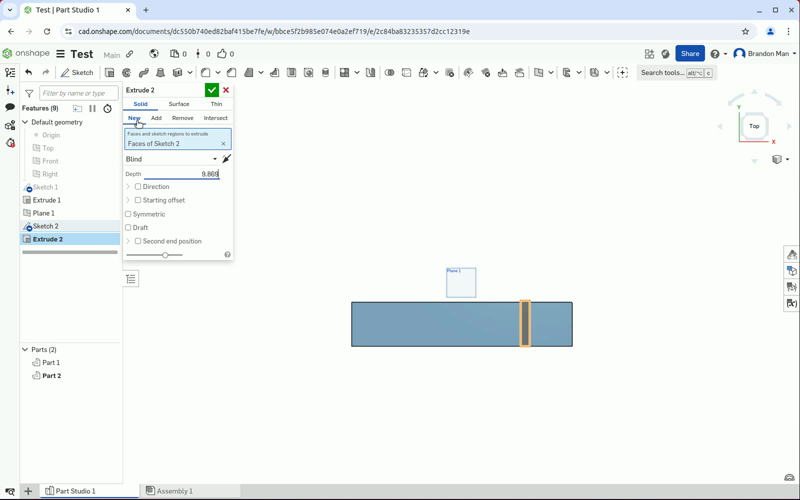
key(enter)
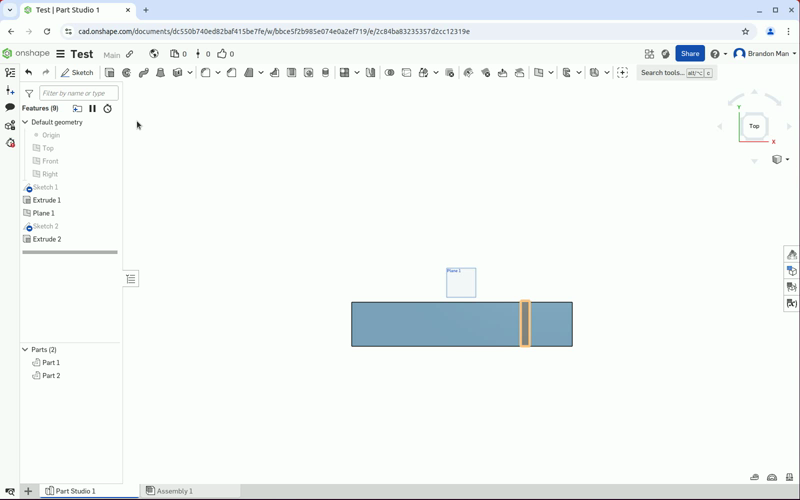
key(shift+h)
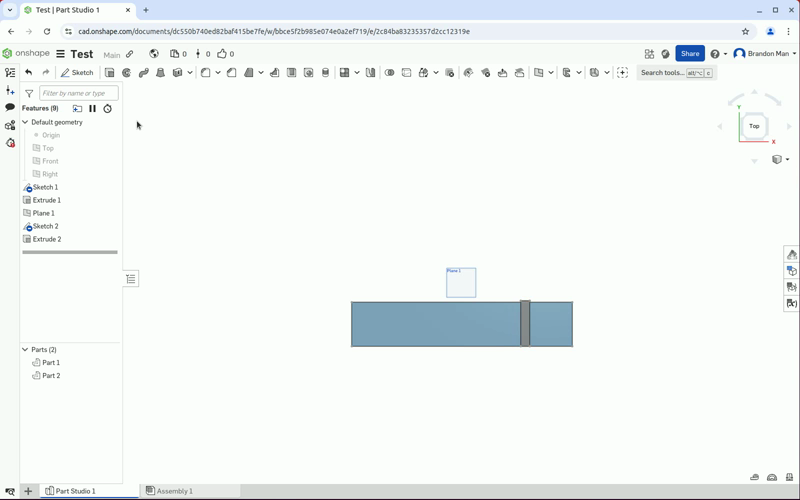
key(shift+h)
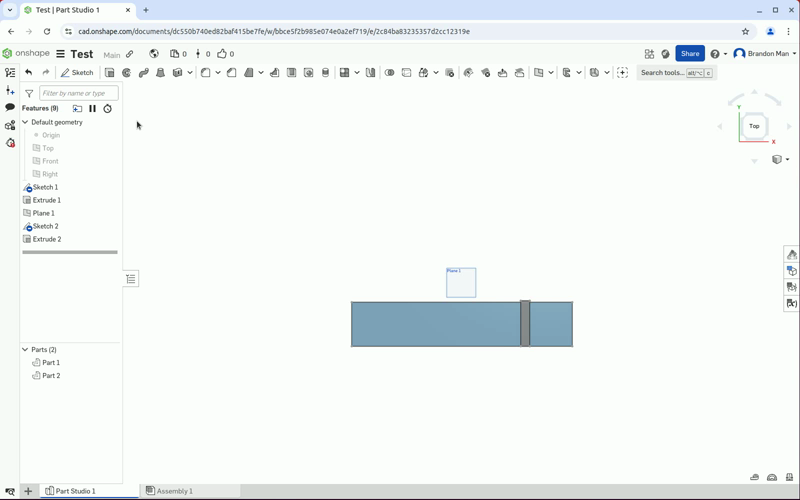
key(shift+7)
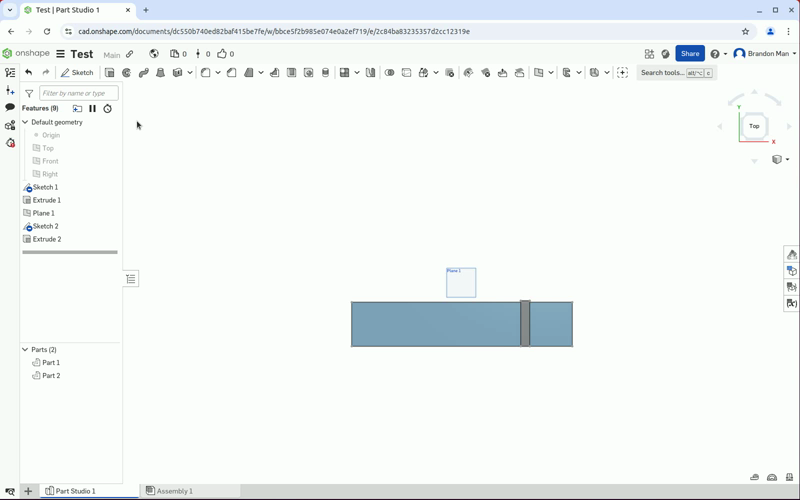
key(up, 3)
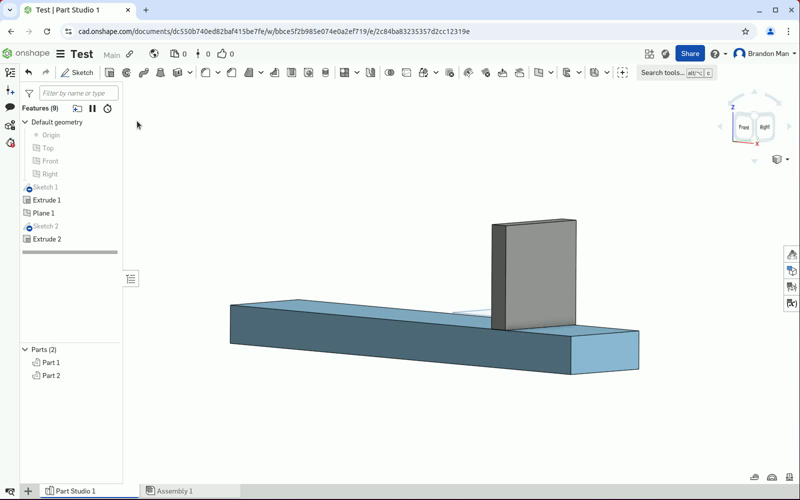
key(left, 3)
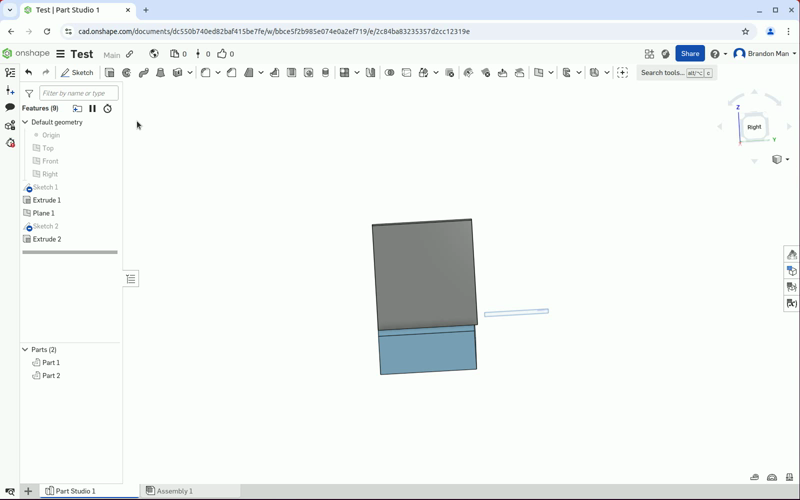
key(right, 3)
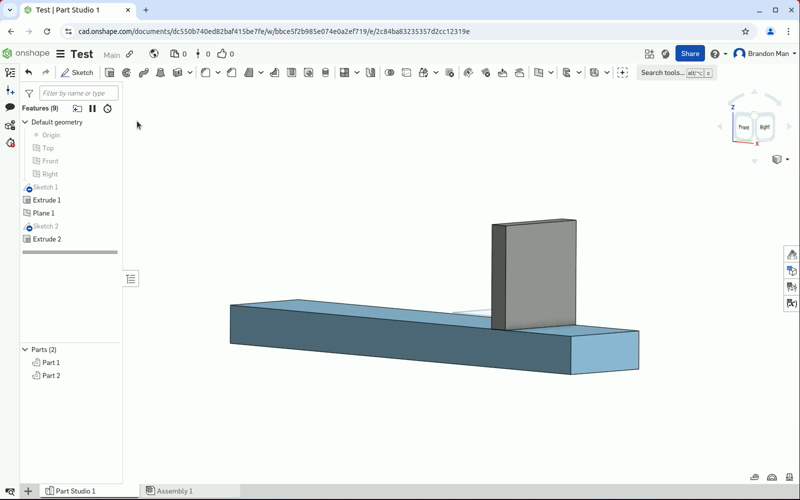
key(down, 3)
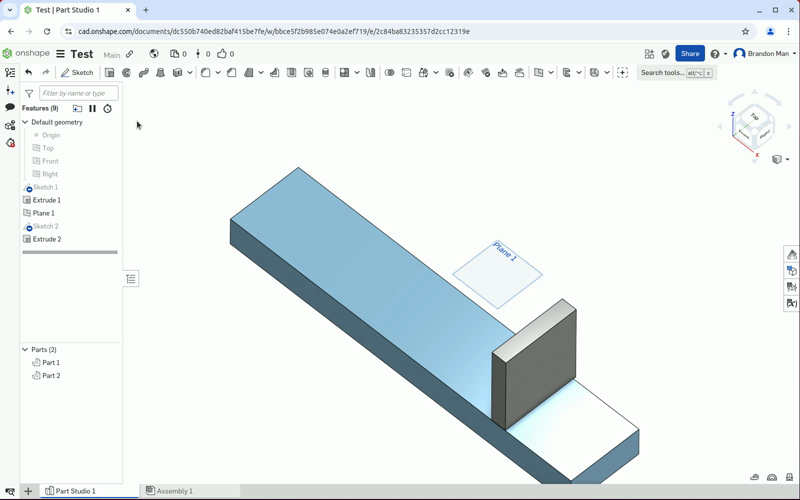
mouse_move(73, 189)
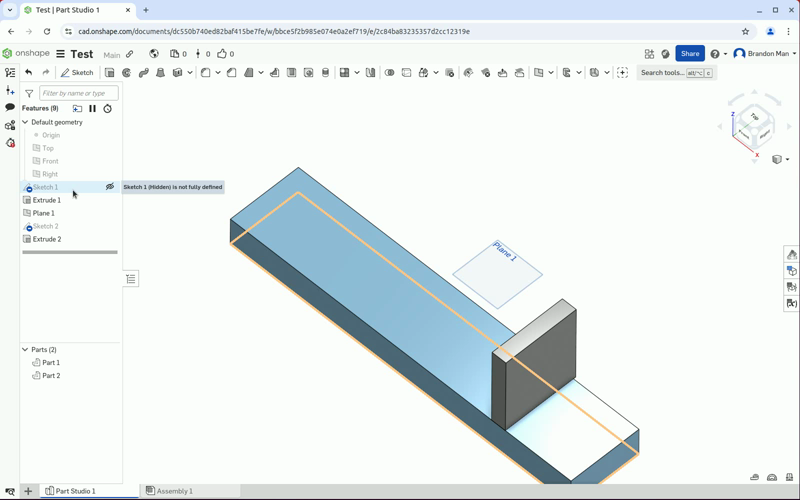
click(73, 189)